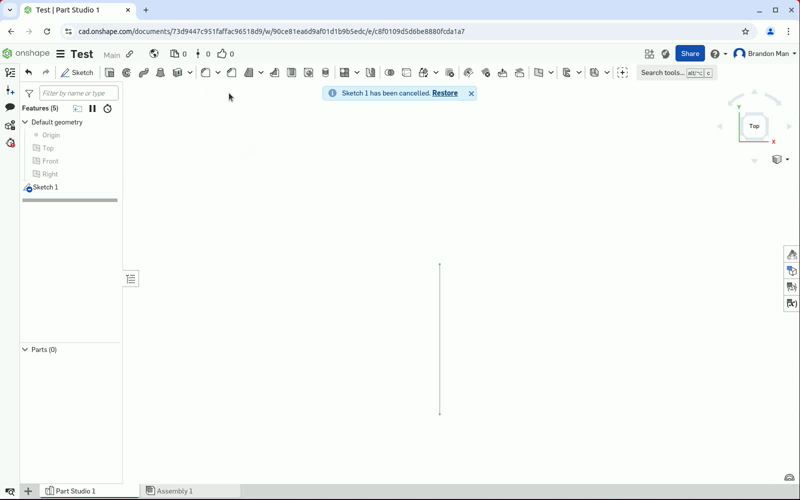
key(shift+h)
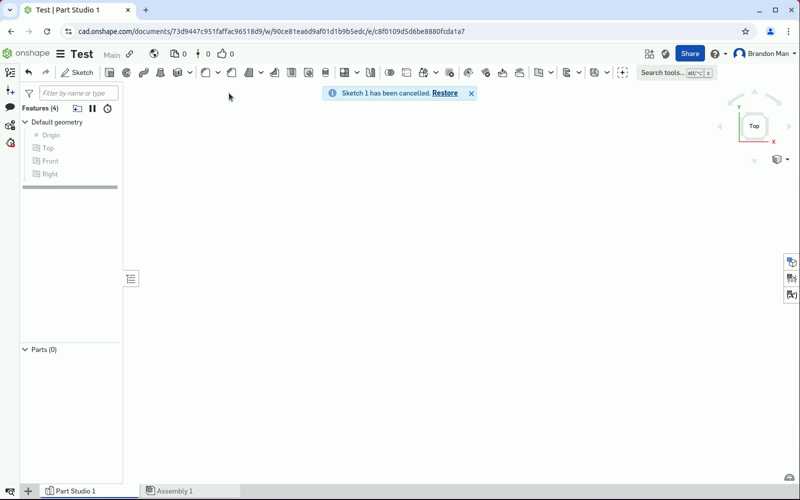
mouse_move(73, 352)
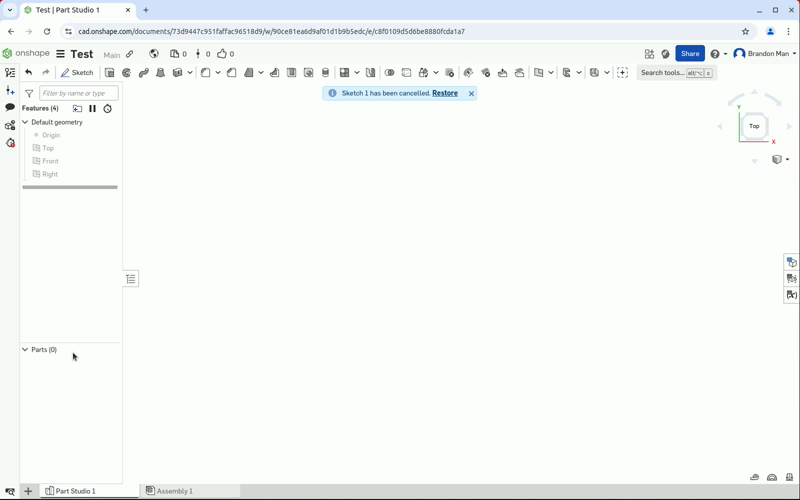
key(y)
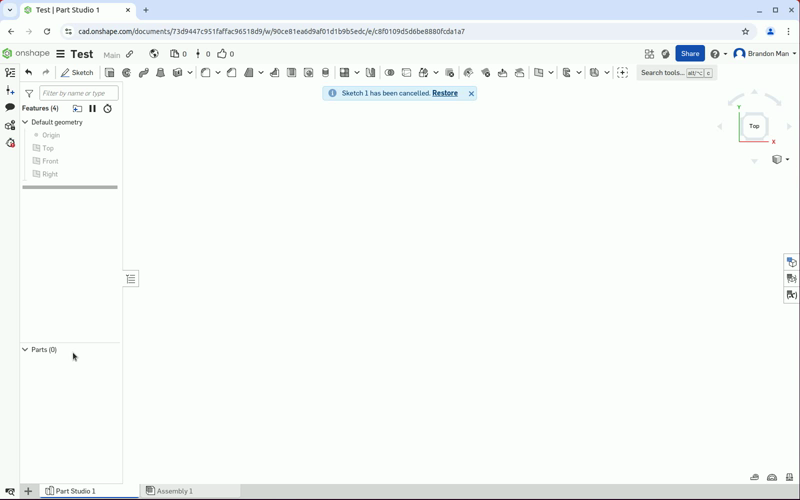
key(shift+p)
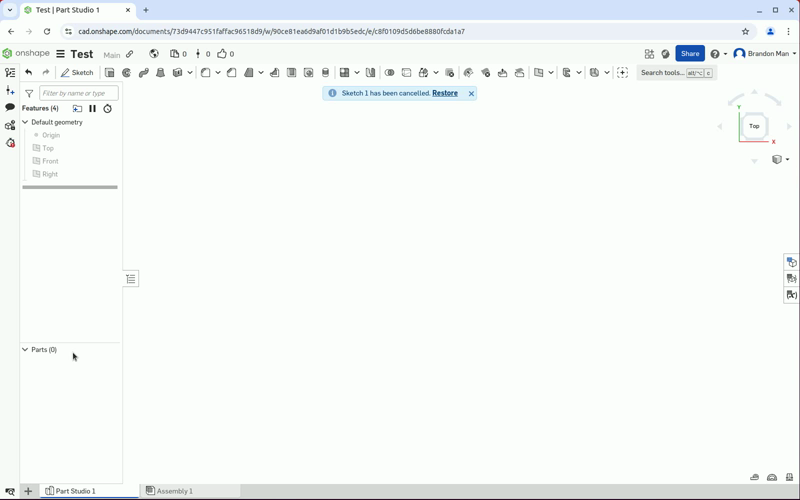
key(space)
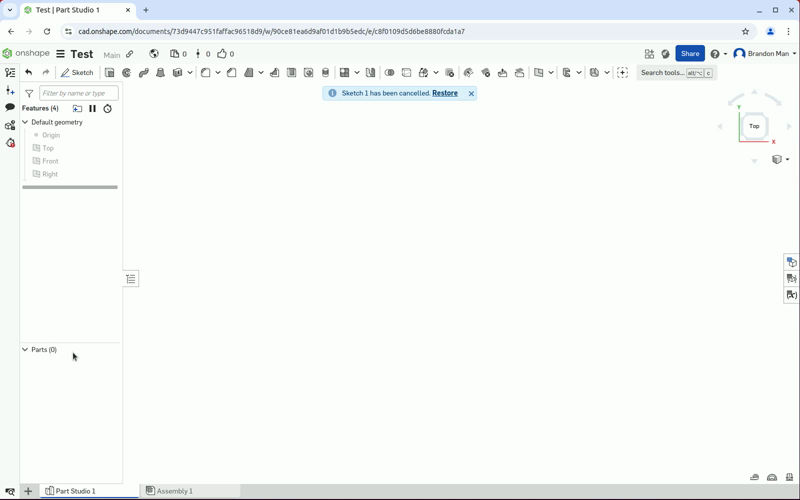
key_down(shift)
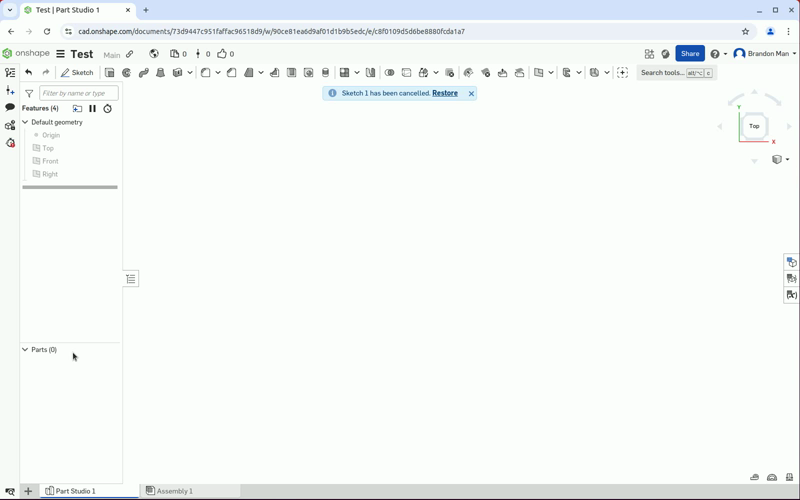
key(up)
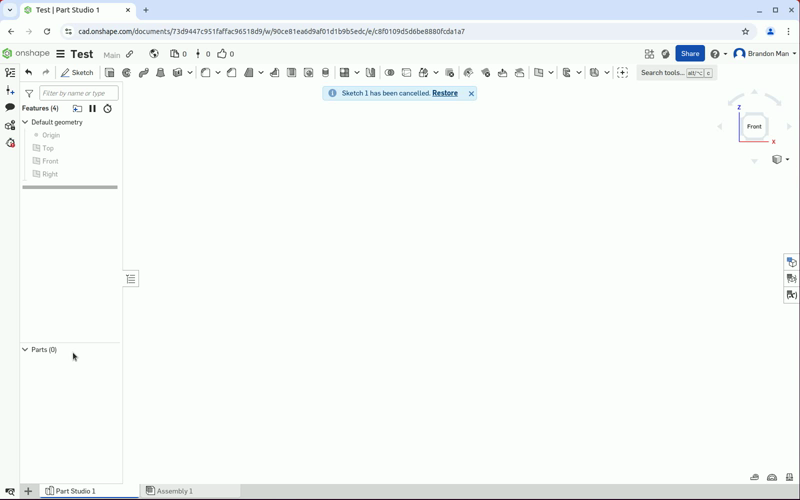
key_up(shift)
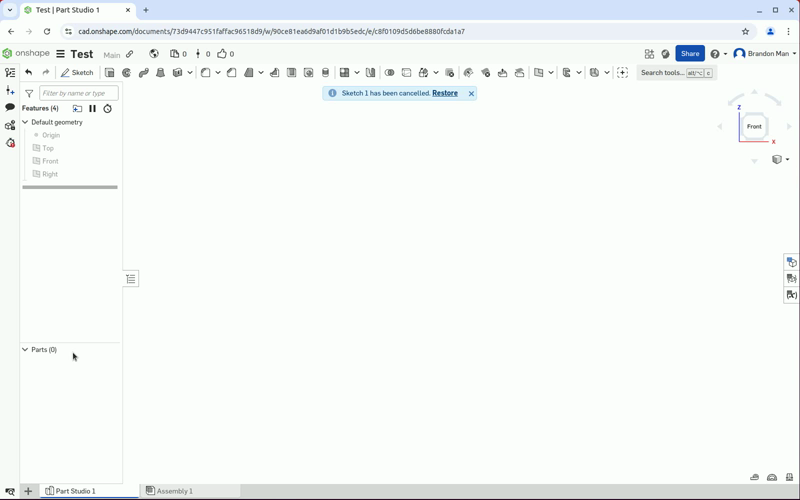
mouse_move(73, 352)
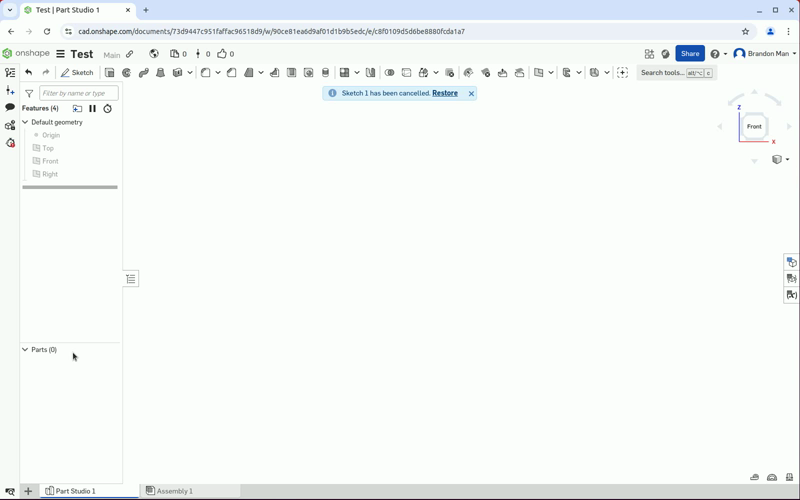
key(shift+y)
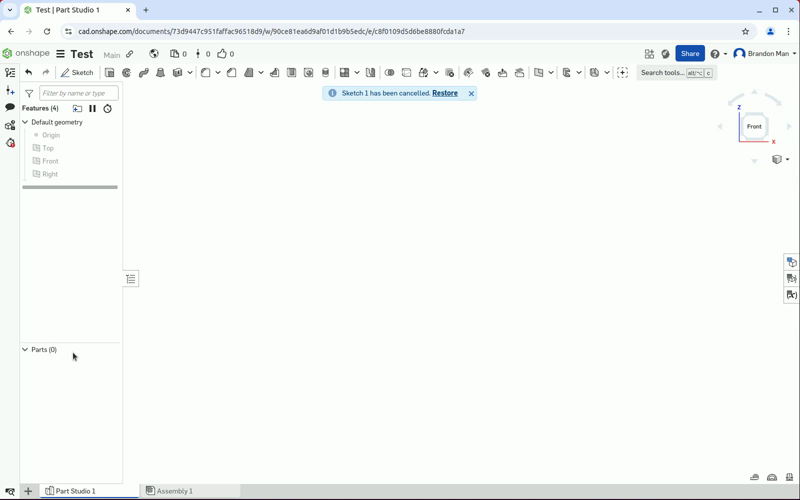
key(shift+s)
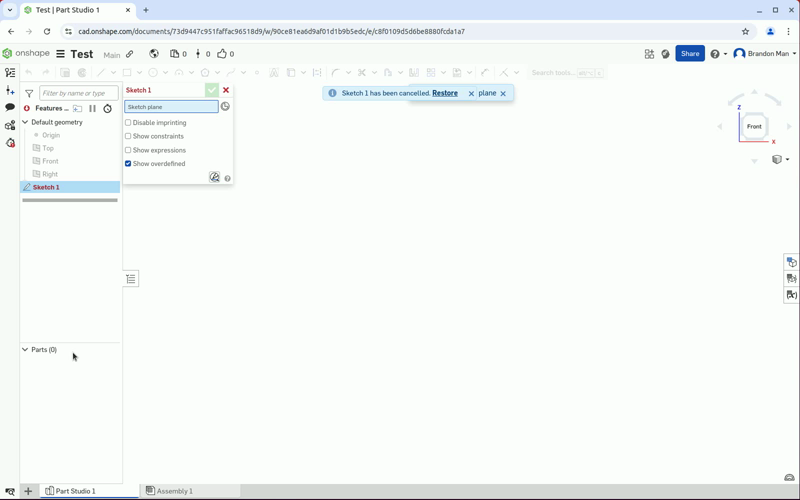
mouse_move(73, 163)
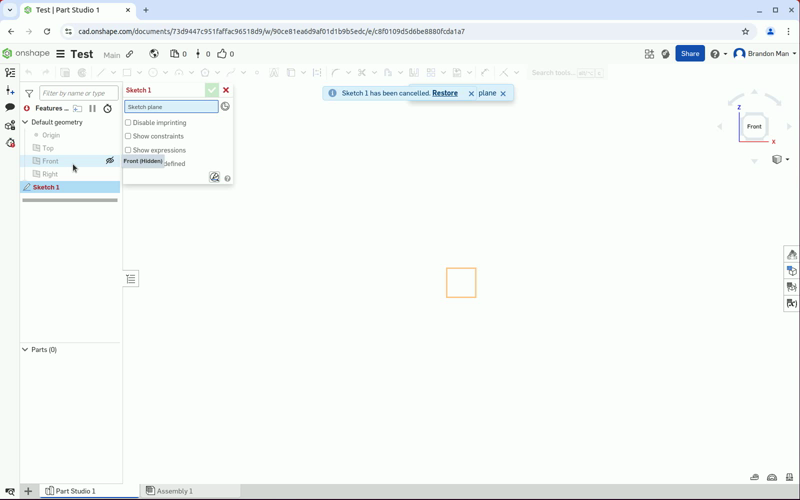
click(73, 163)
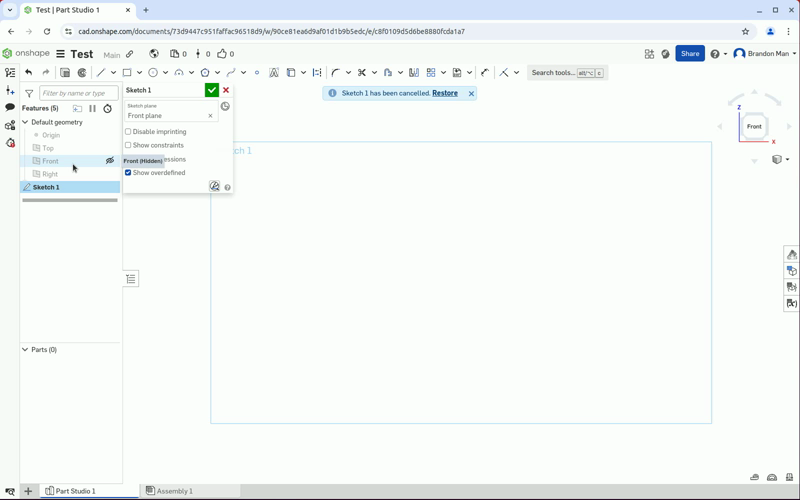
mouse_move(73, 352)
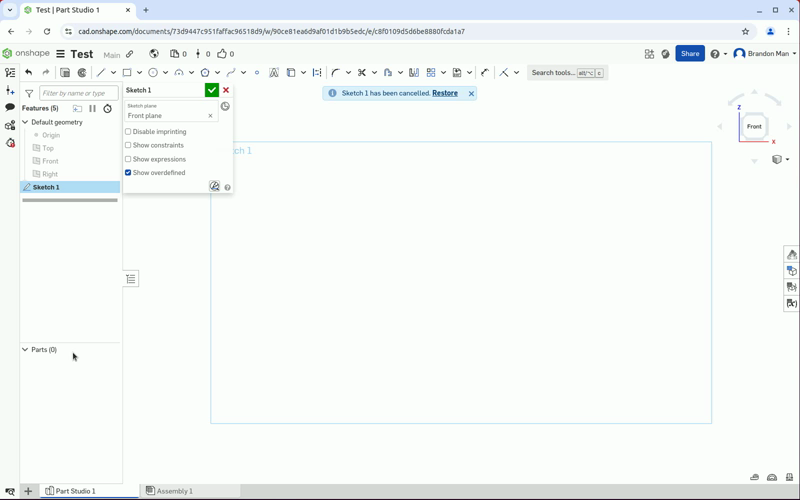
key(y)
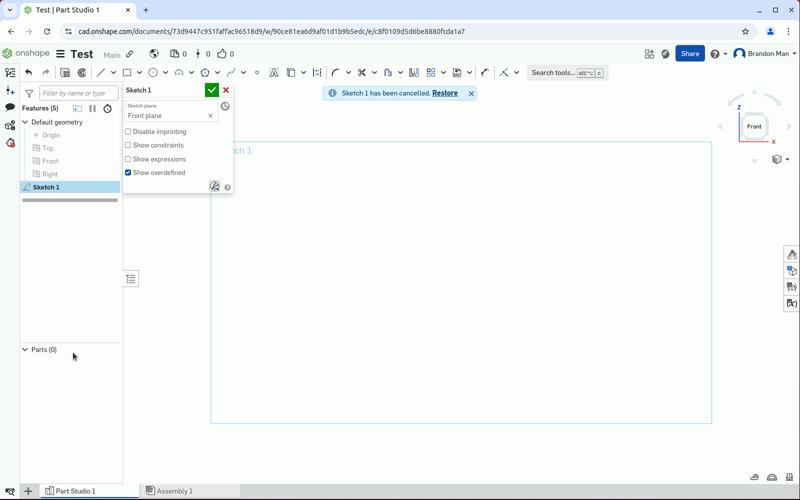
key(l)
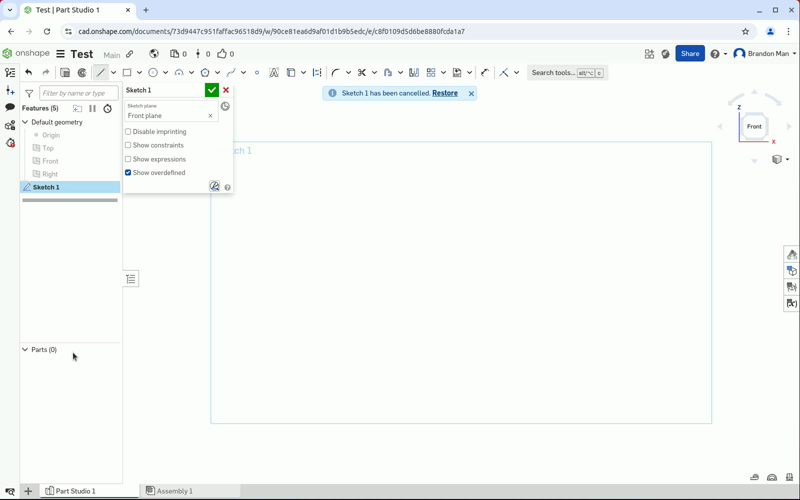
key_down(shift)
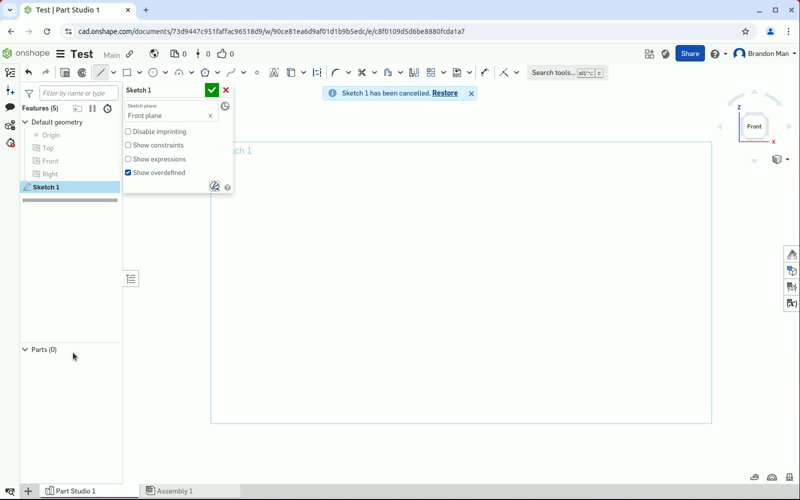
mouse_move(460, 282)
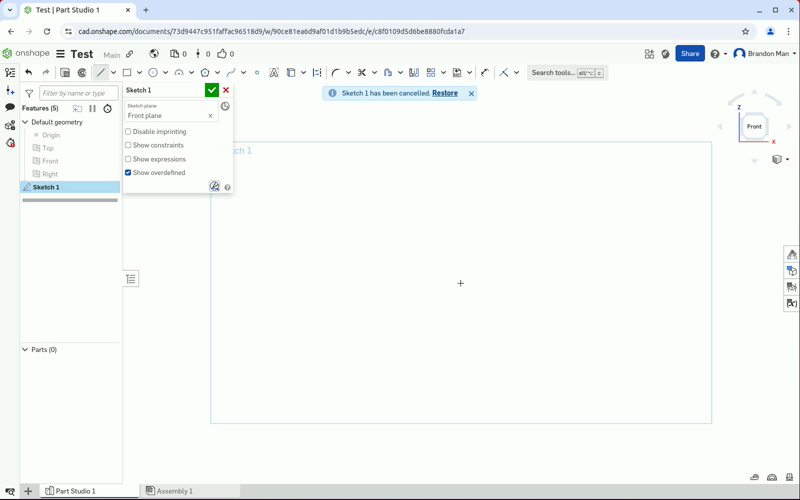
click(460, 282)
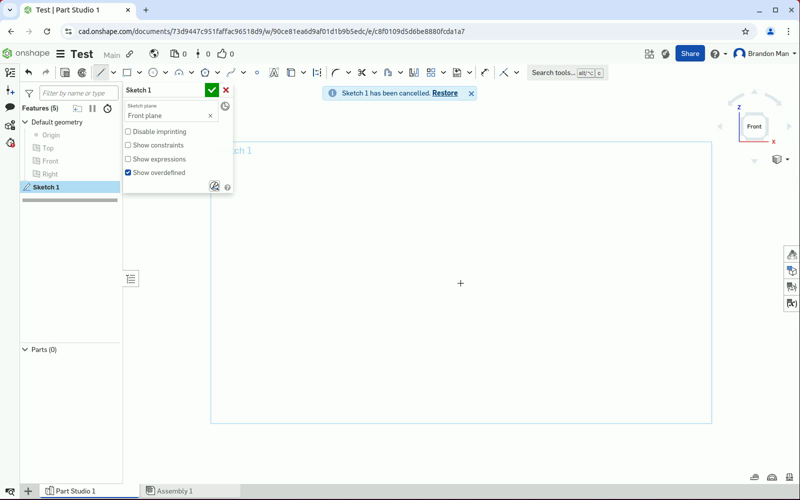
key_up(shift)
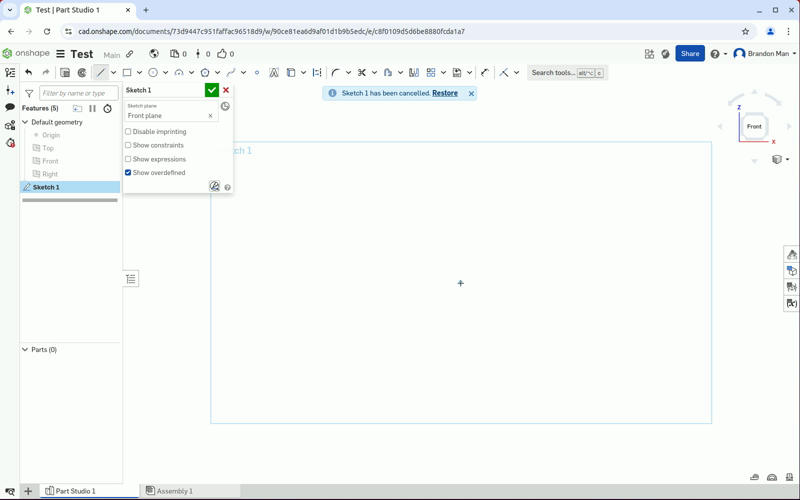
key_down(shift)
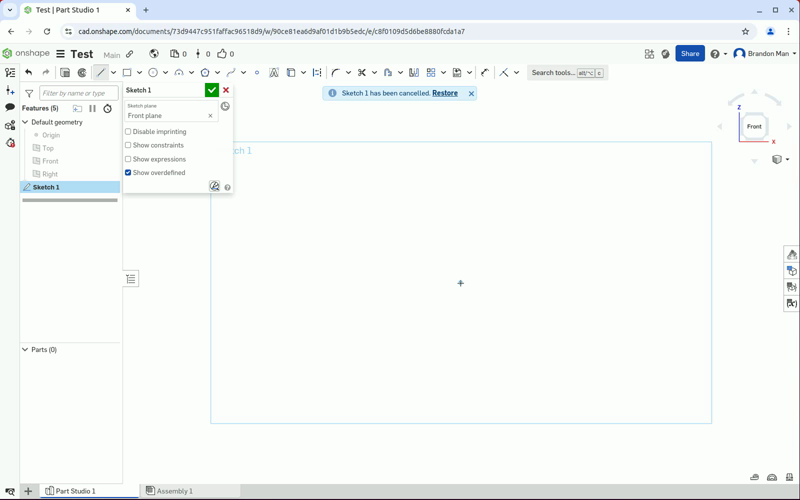
mouse_move(490, 282)
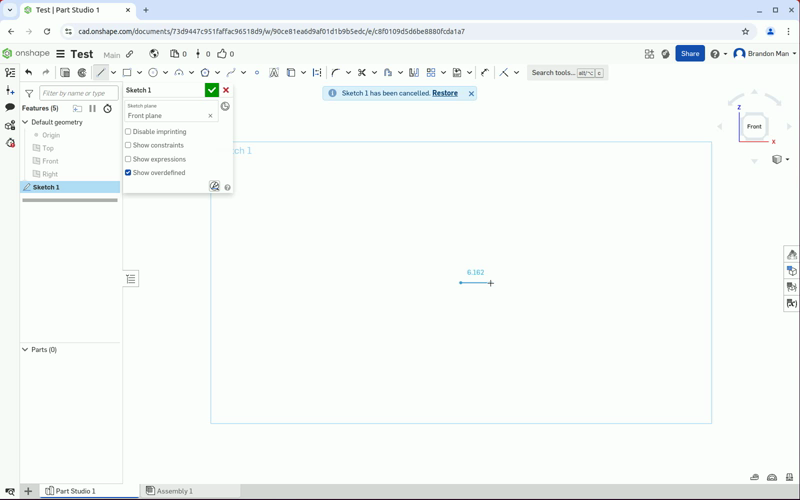
mouse_move(498, 282)
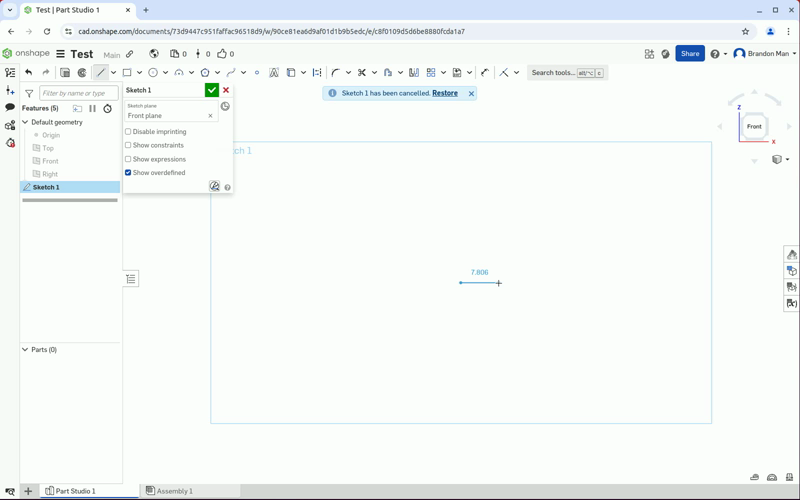
click(498, 282)
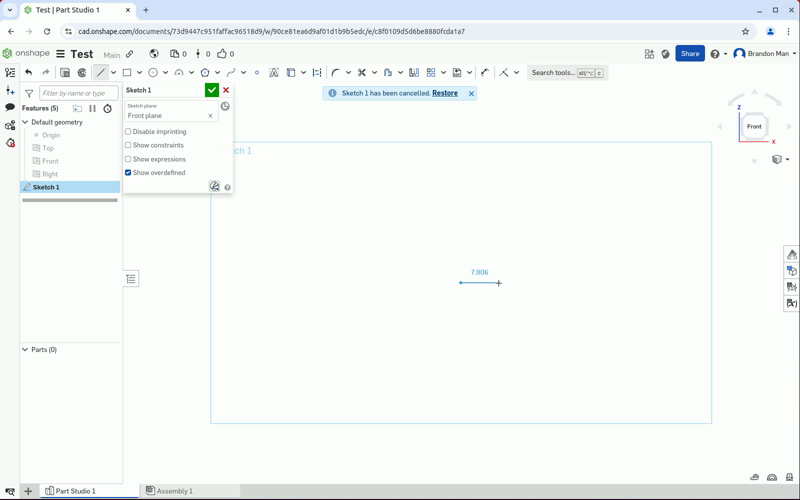
key_up(shift)
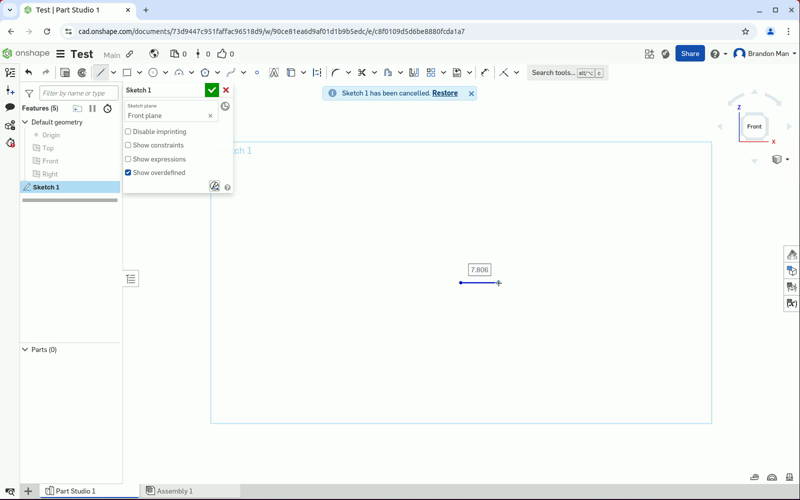
key_down(shift)
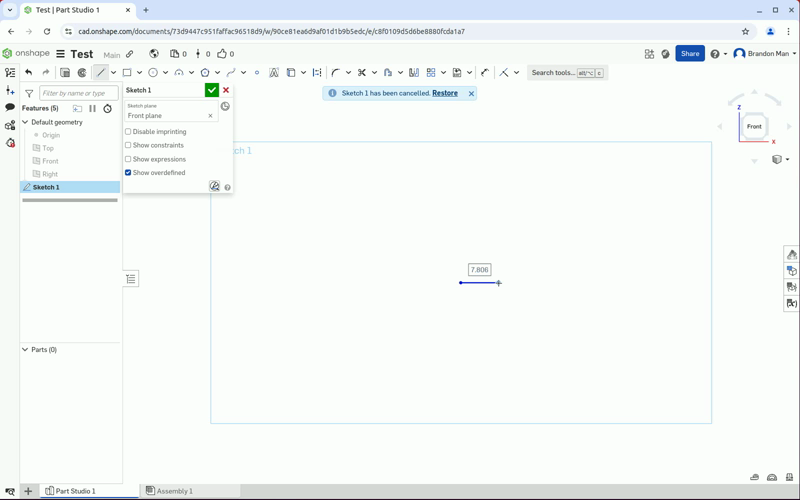
mouse_move(498, 207)
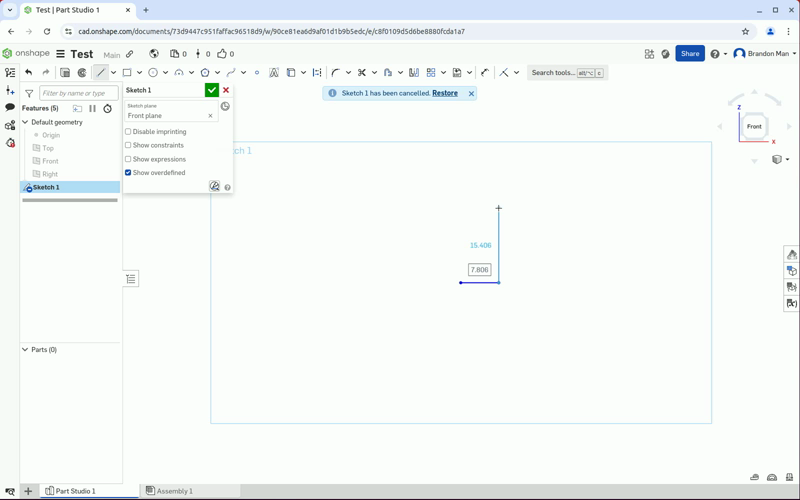
click(498, 207)
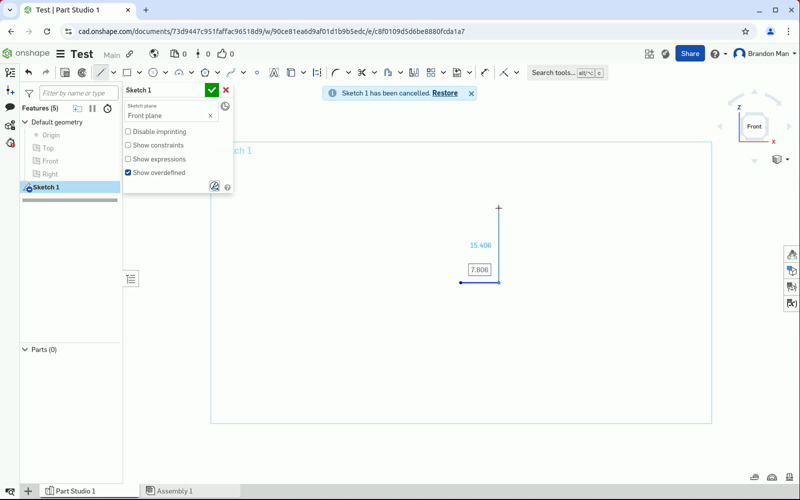
key_up(shift)
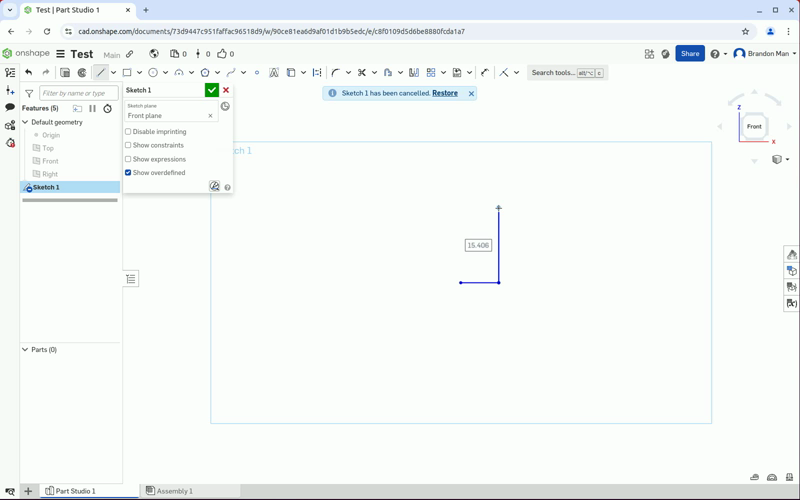
key_down(shift)
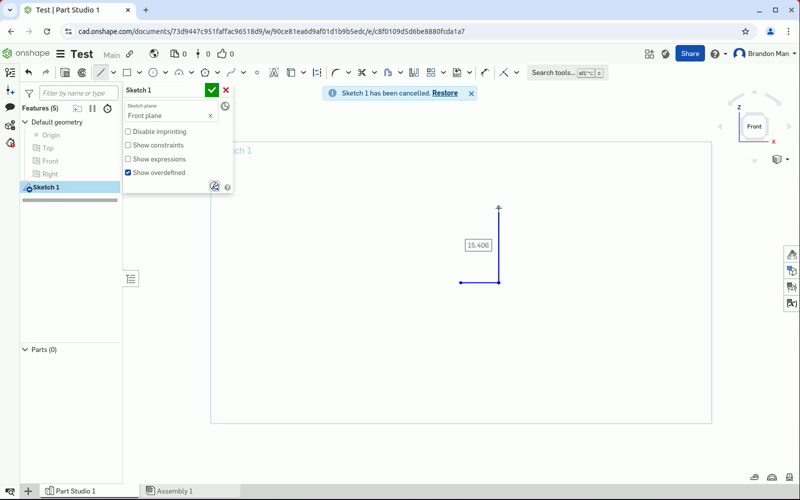
mouse_move(528, 207)
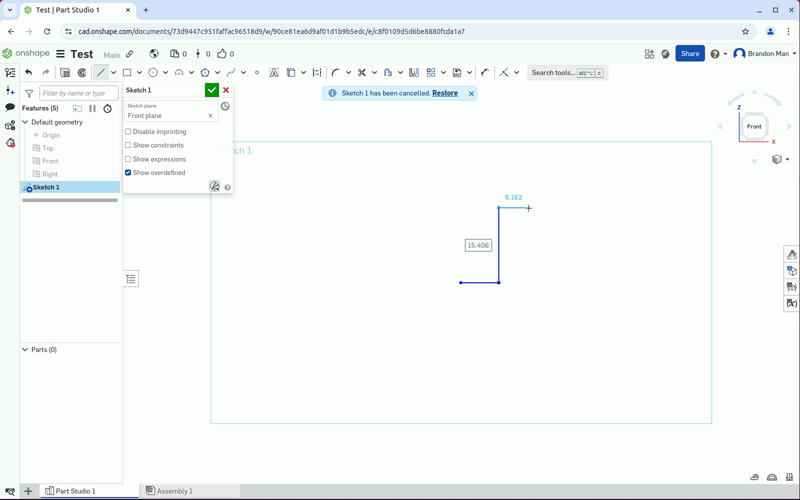
mouse_move(460, 207)
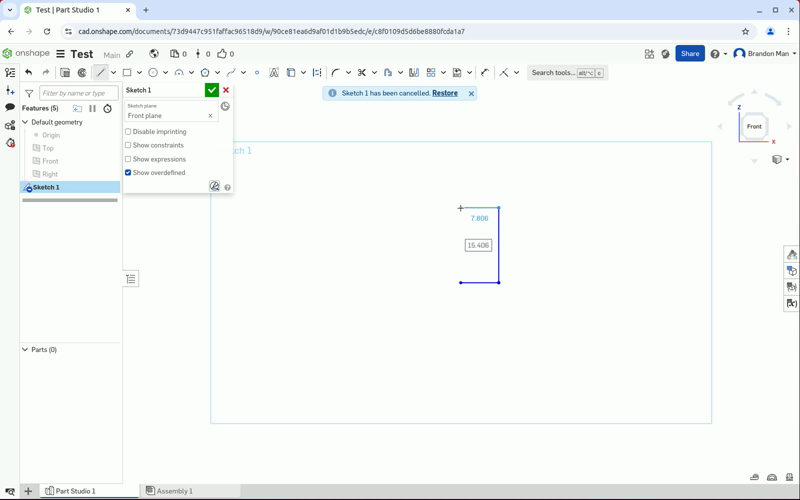
click(460, 207)
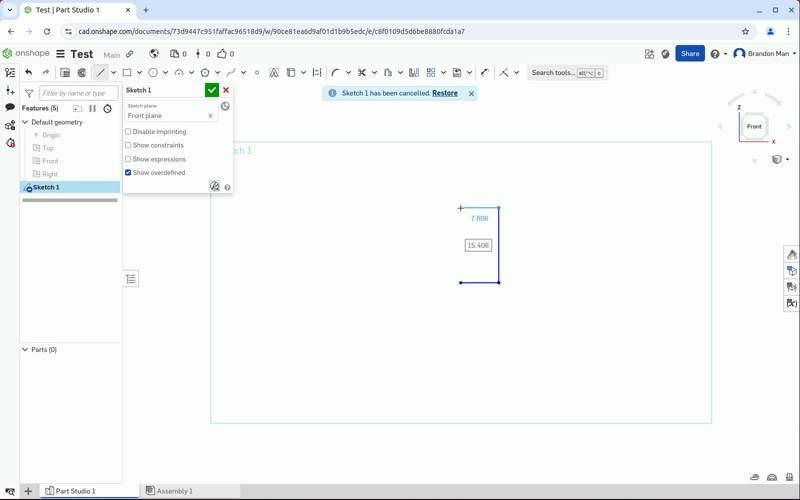
key_up(shift)
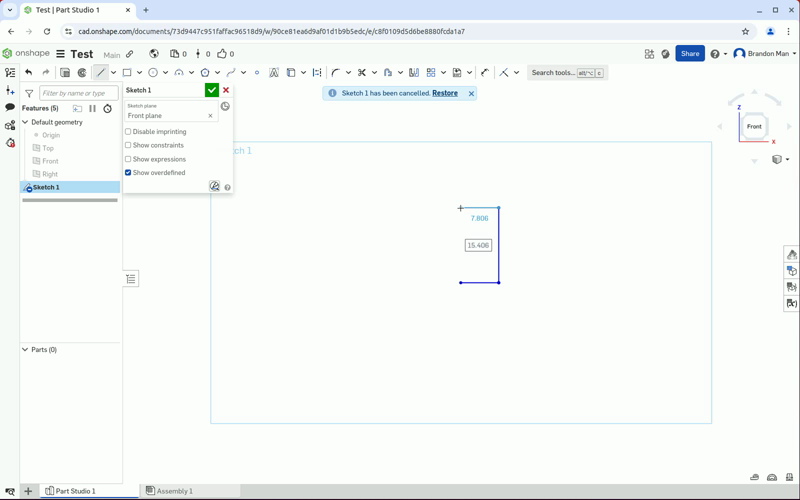
key_down(shift)
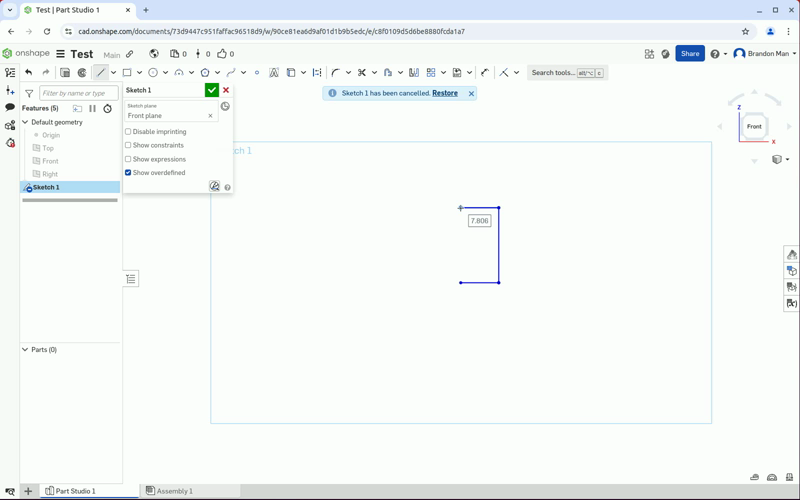
mouse_move(460, 282)
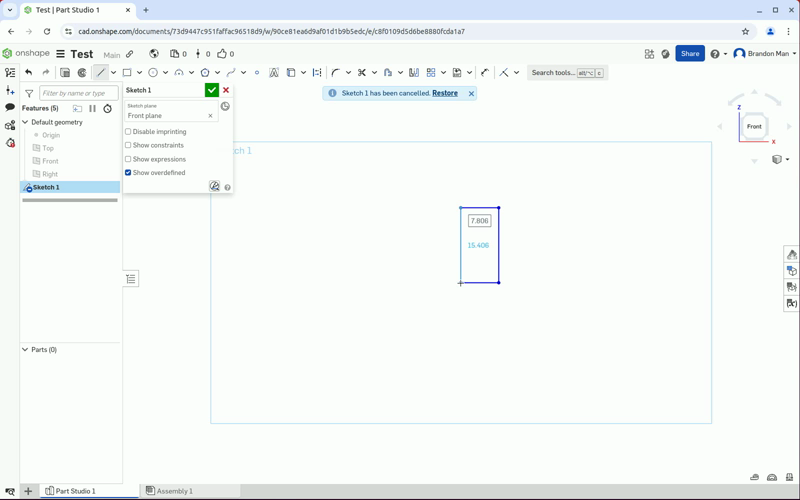
key_up(shift)
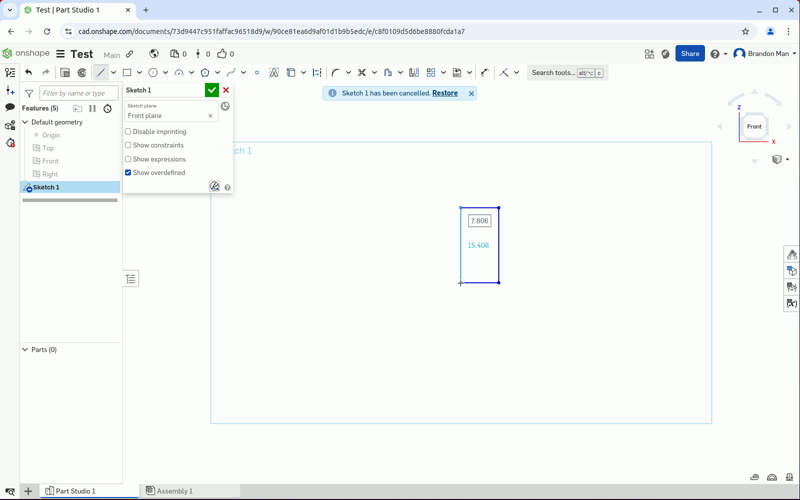
click(460, 282)
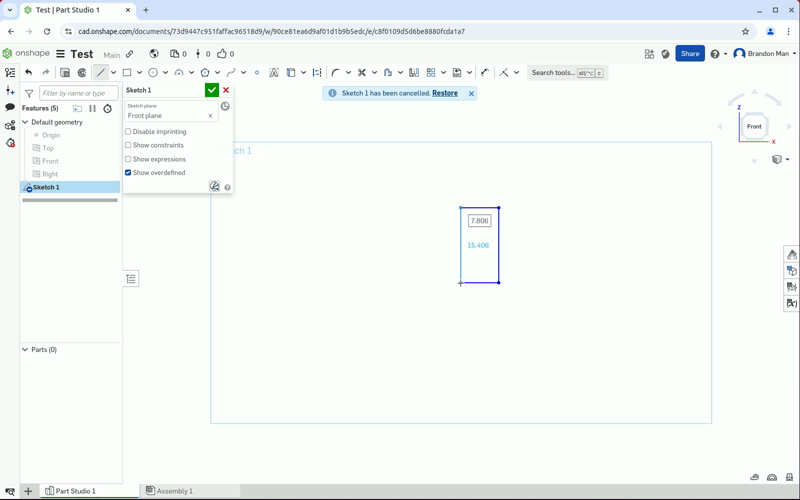
key(esc)
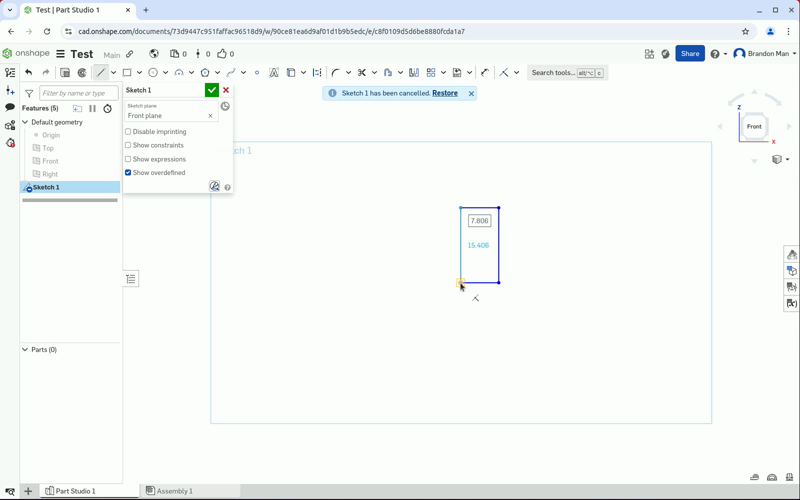
mouse_move(488, 266)
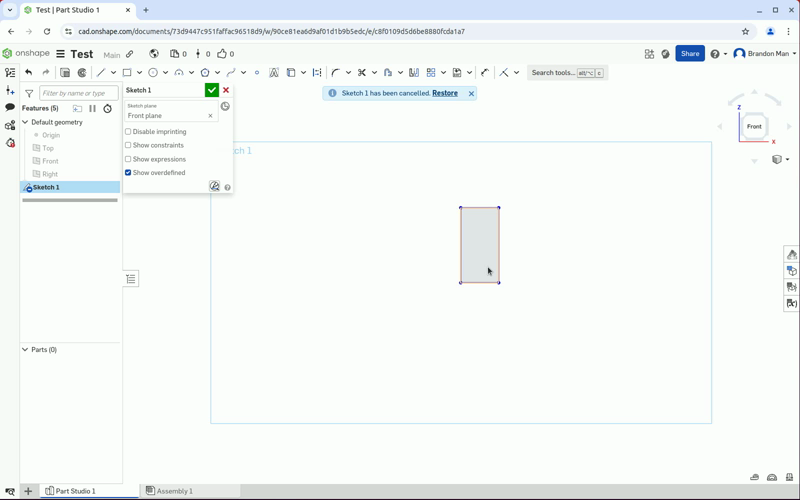
click(488, 266)
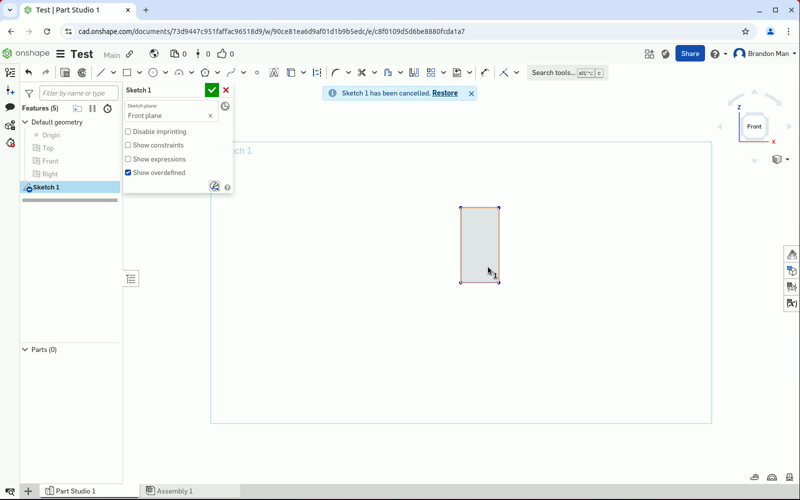
mouse_move(73, 352)
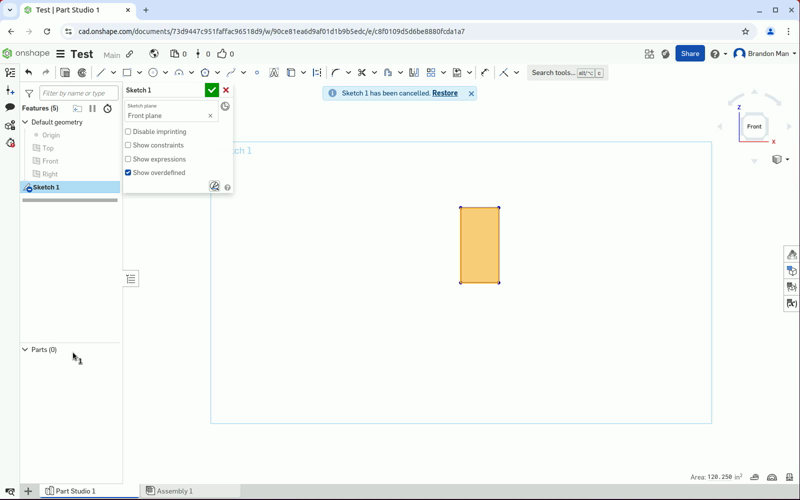
key(shift+y)
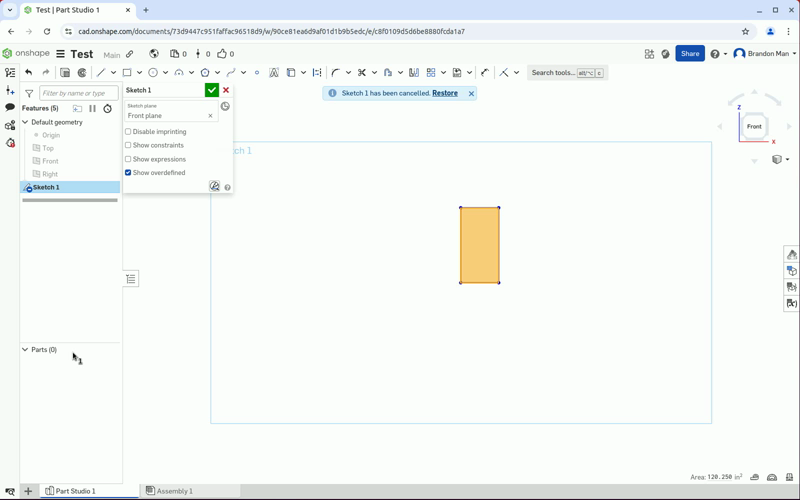
key(shift+e)
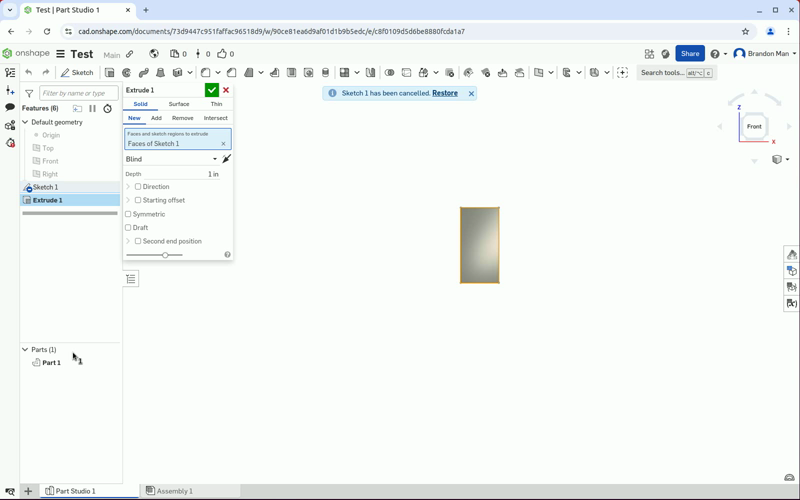
mouse_move(143, 106)
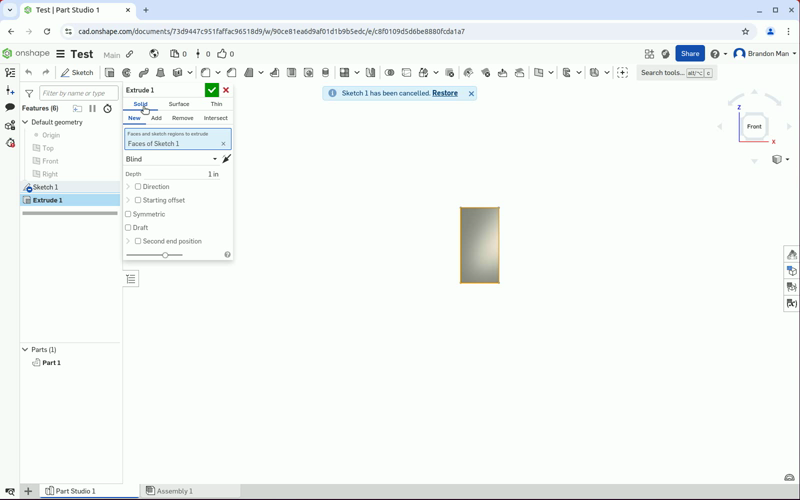
click(143, 106)
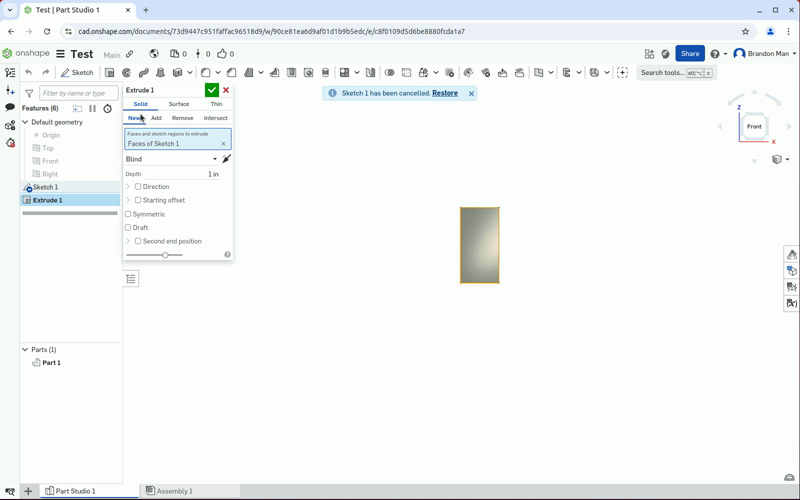
mouse_move(137, 120)
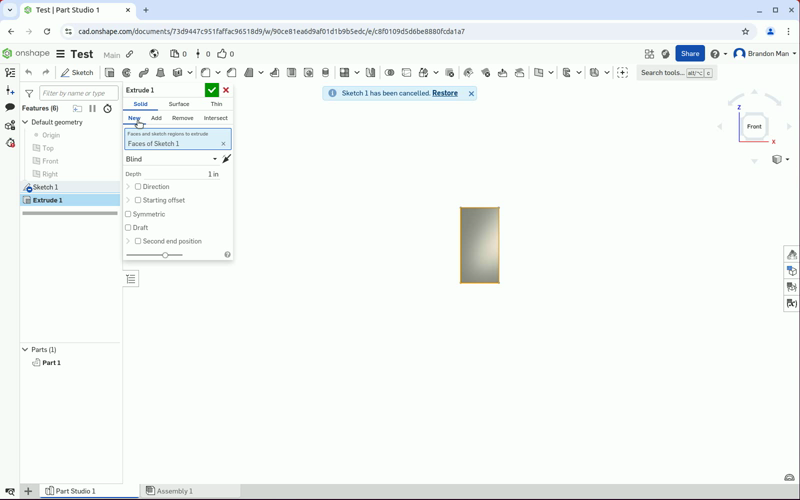
click(137, 120)
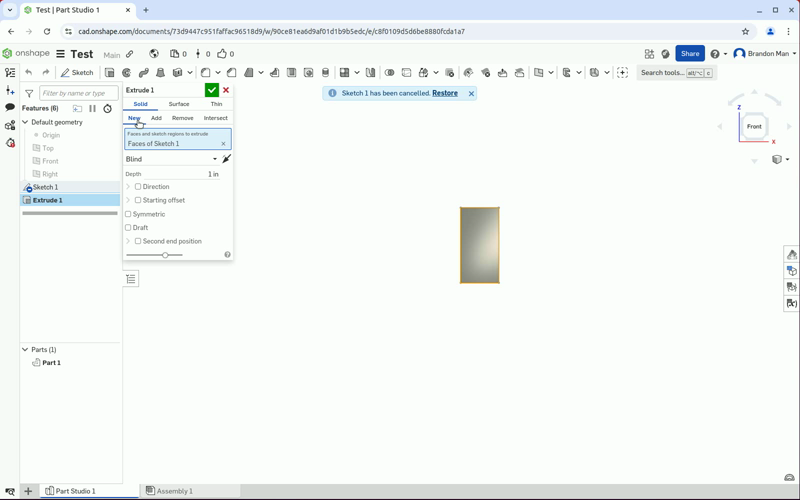
key(tab, 4)
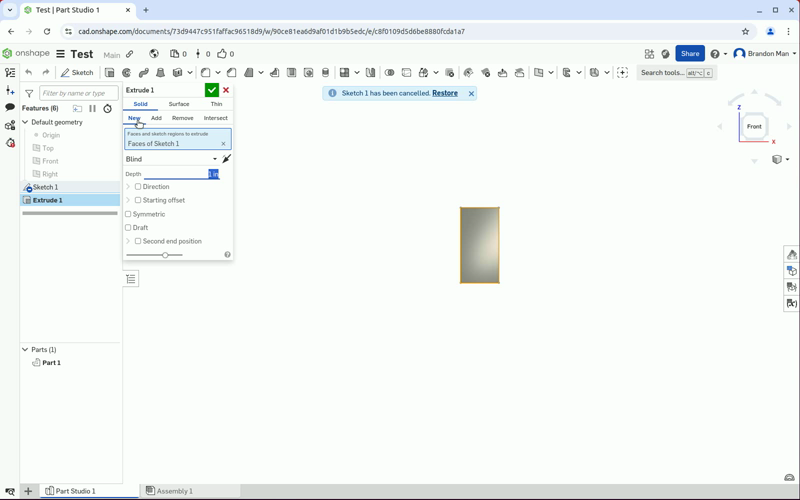
text(-15.406)
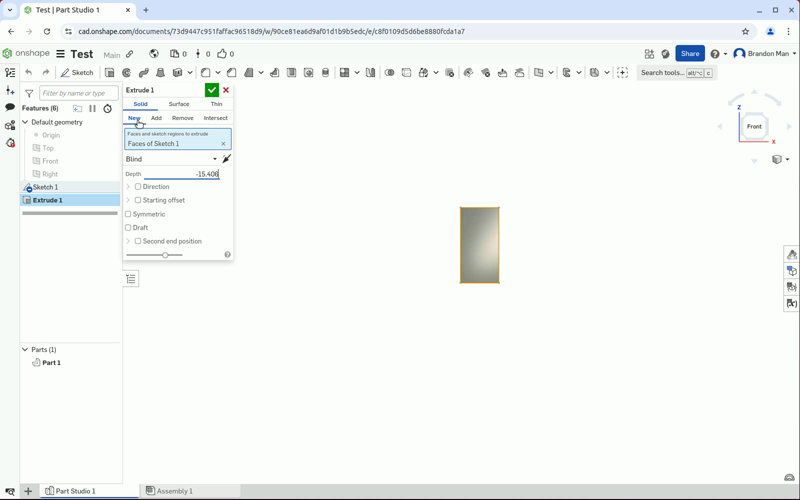
key(tab, 3)
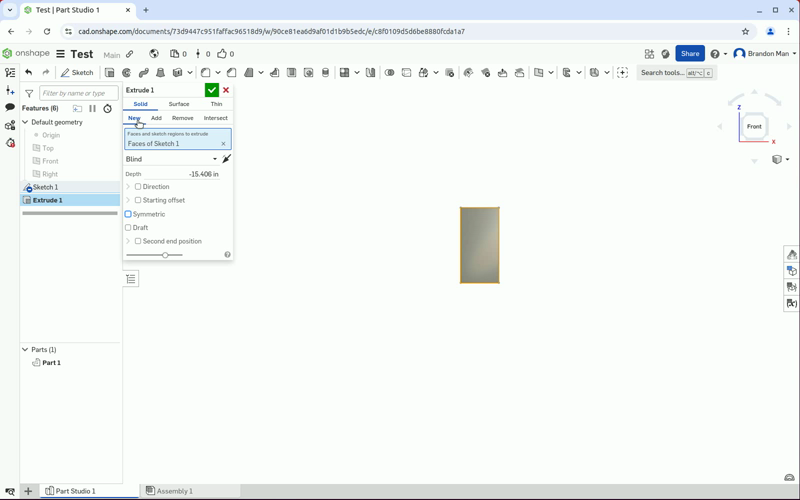
key(space)
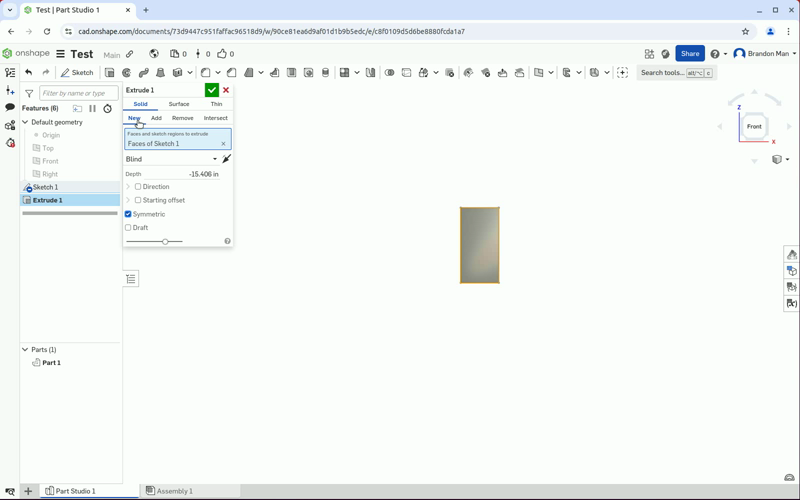
key(enter)
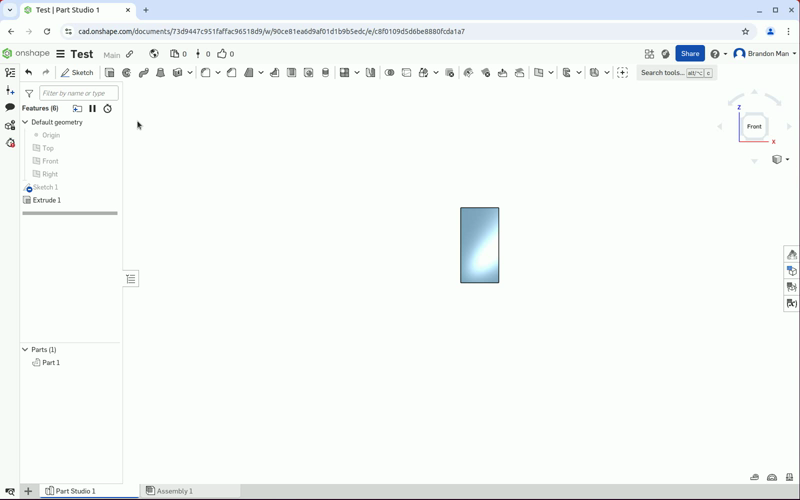
key(shift+h)
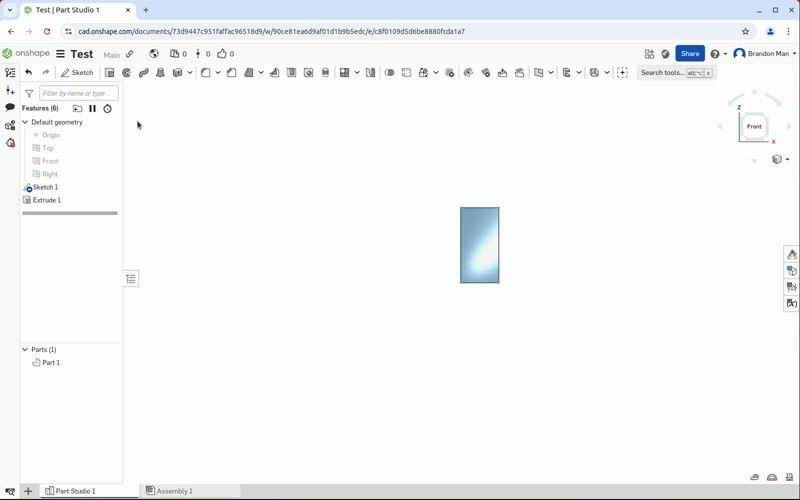
key(shift+h)
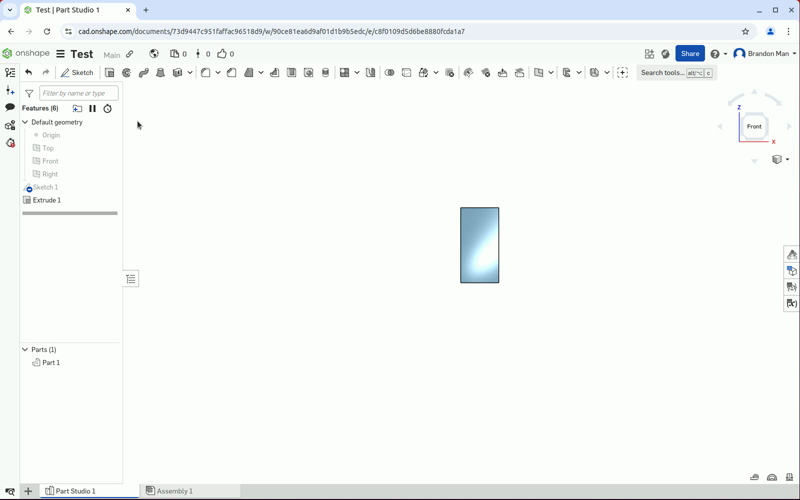
mouse_move(73, 189)
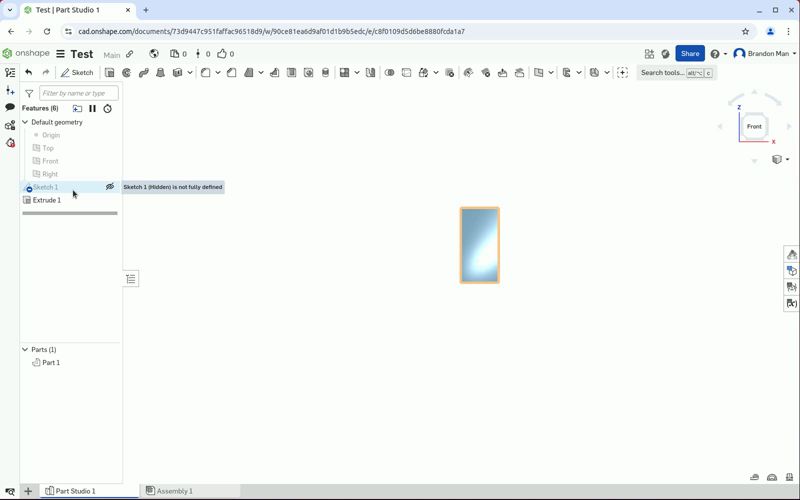
click(73, 189)
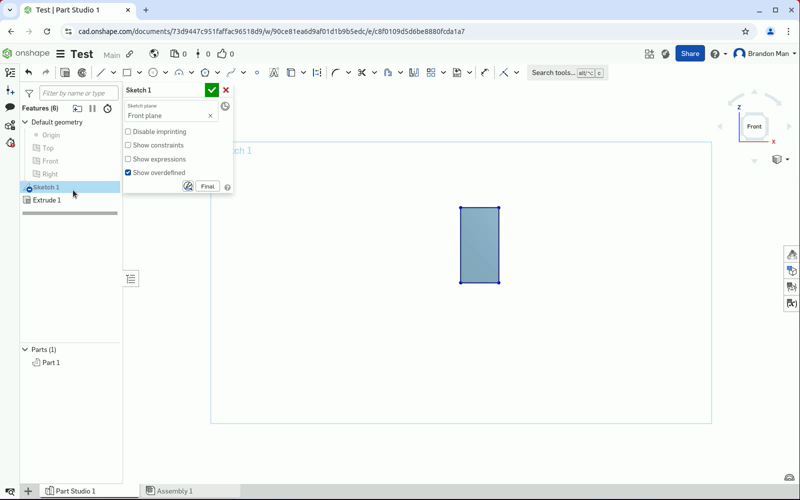
mouse_move(229, 92)
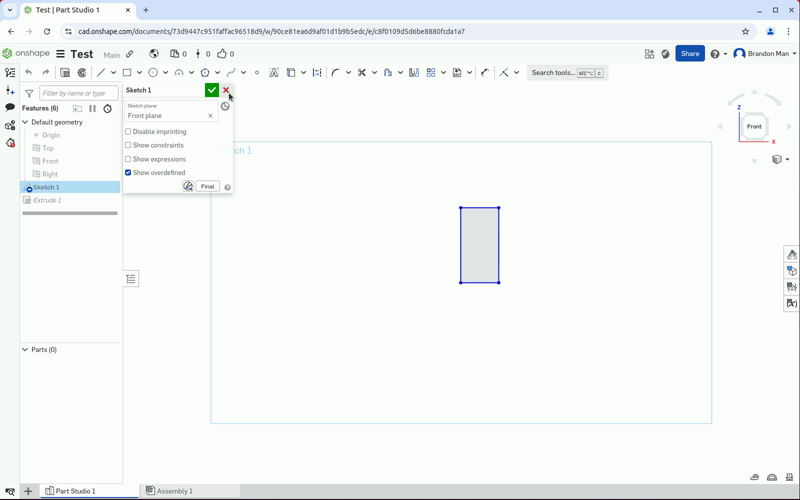
click(229, 92)
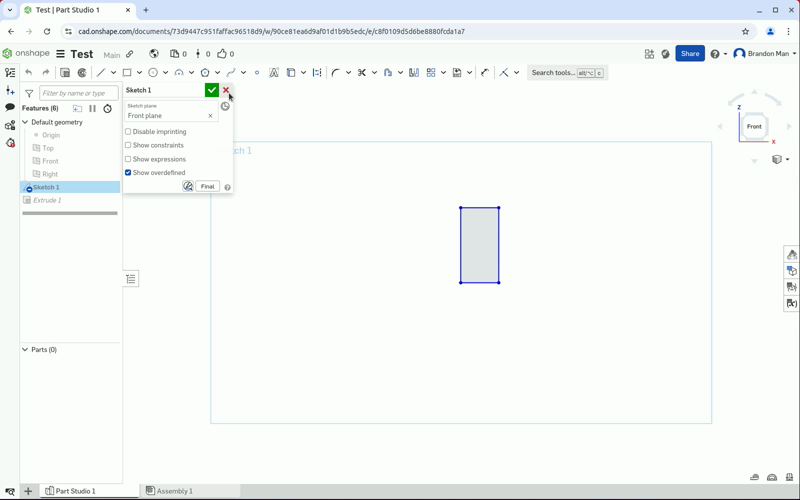
key(shift+s)
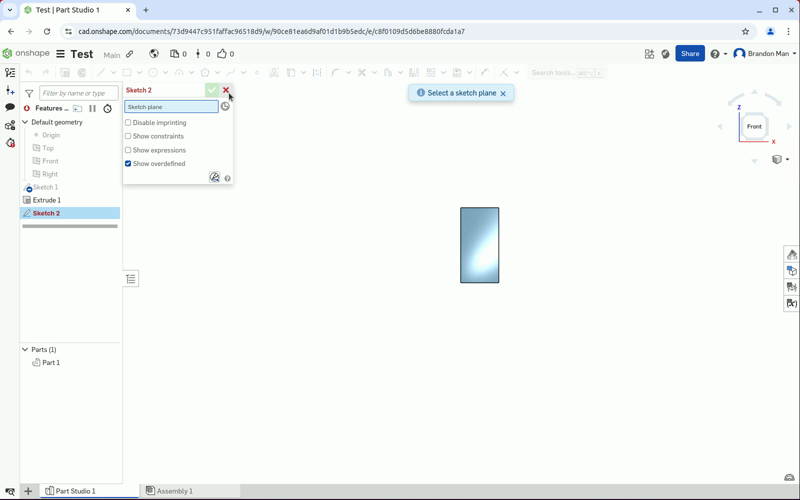
mouse_move(73, 163)
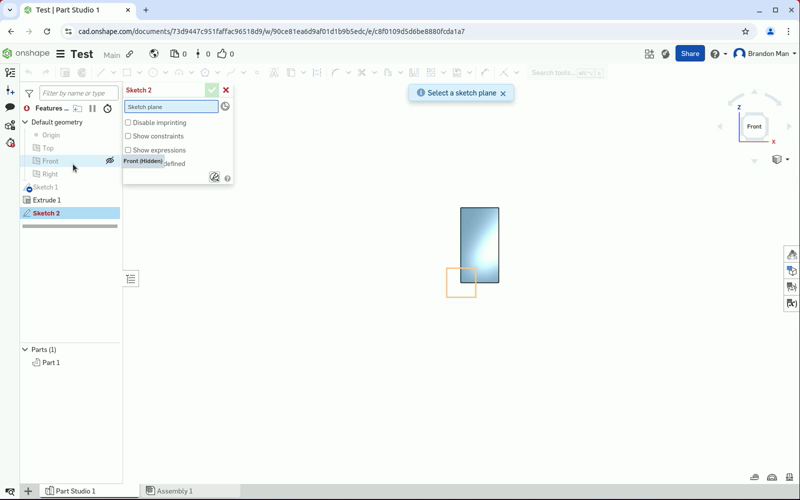
click(73, 163)
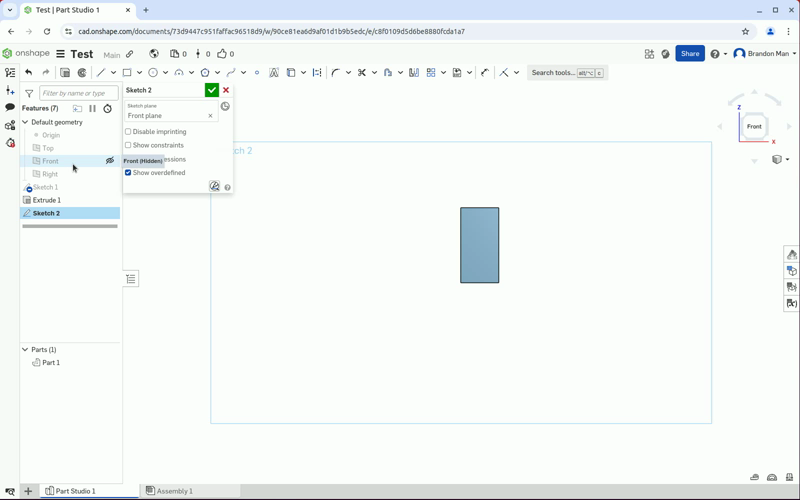
mouse_move(73, 352)
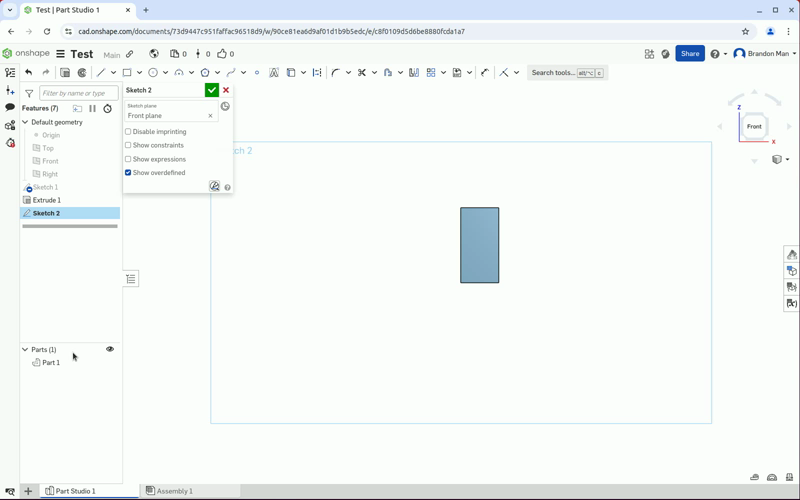
key(y)
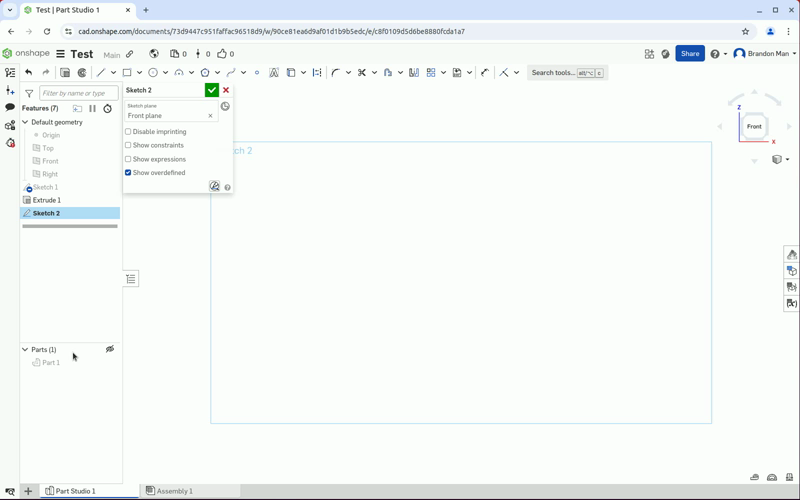
key(l)
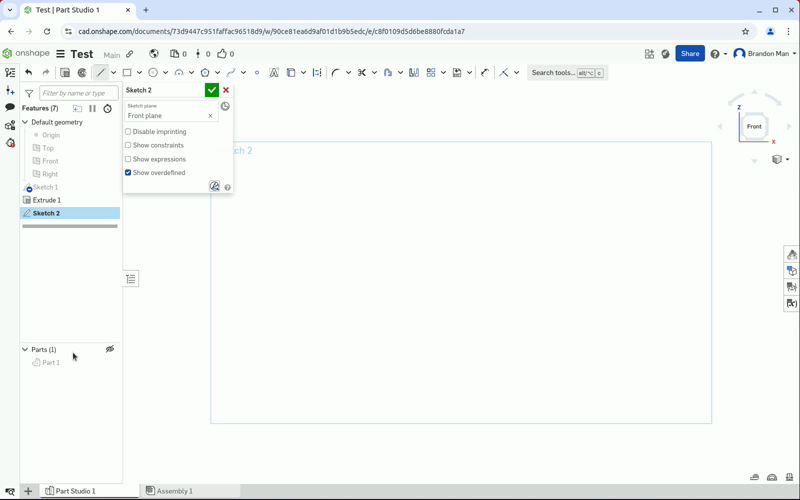
key_down(shift)
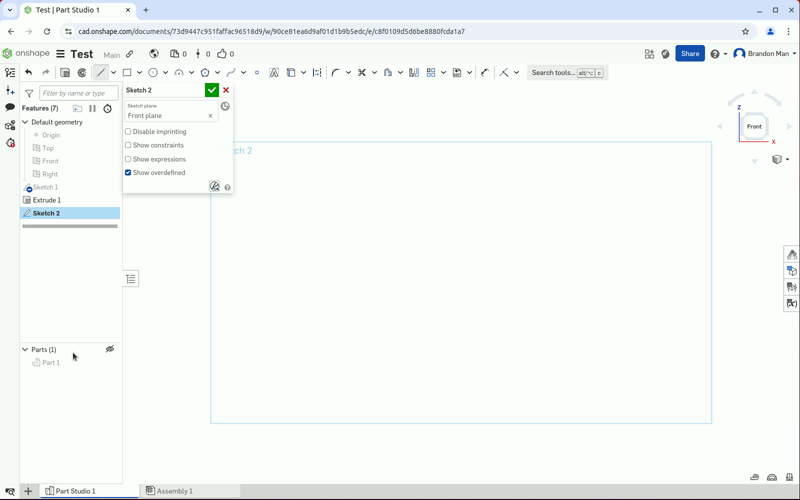
mouse_move(498, 282)
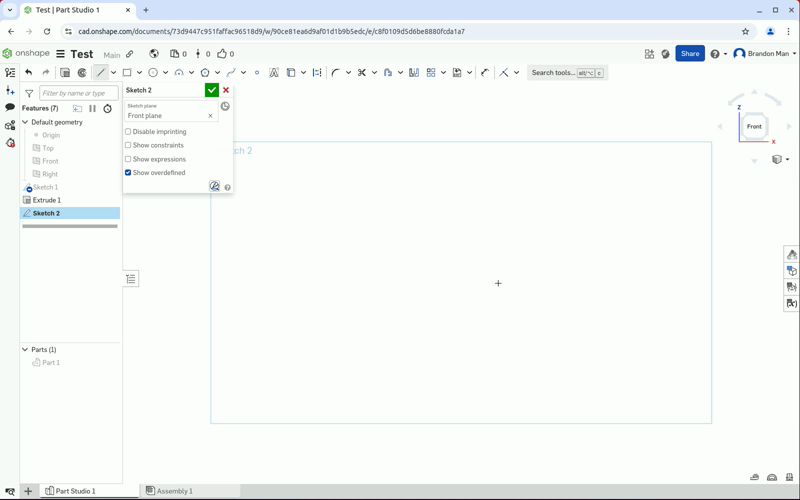
click(498, 282)
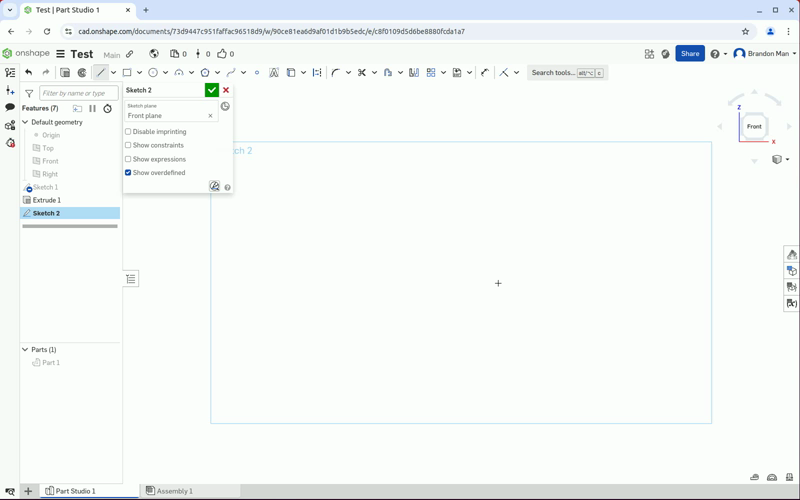
key_up(shift)
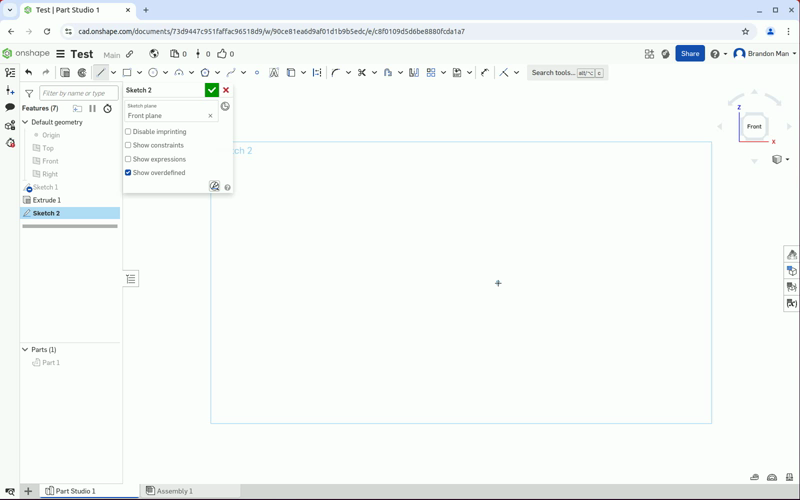
key_down(shift)
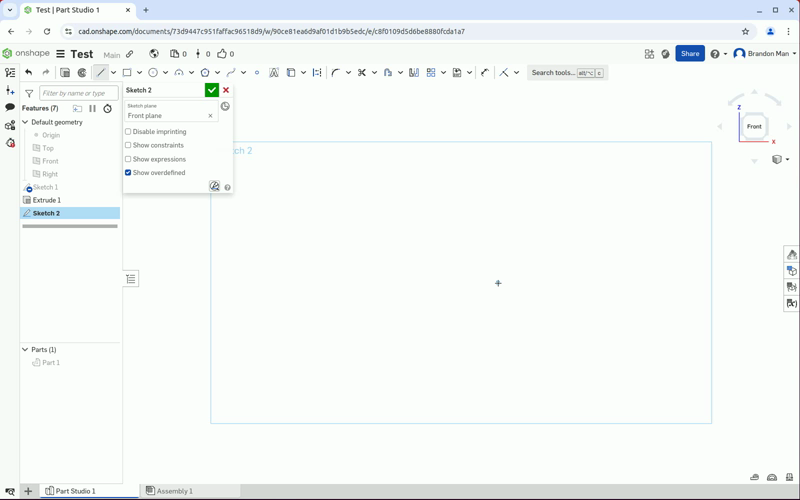
mouse_move(573, 282)
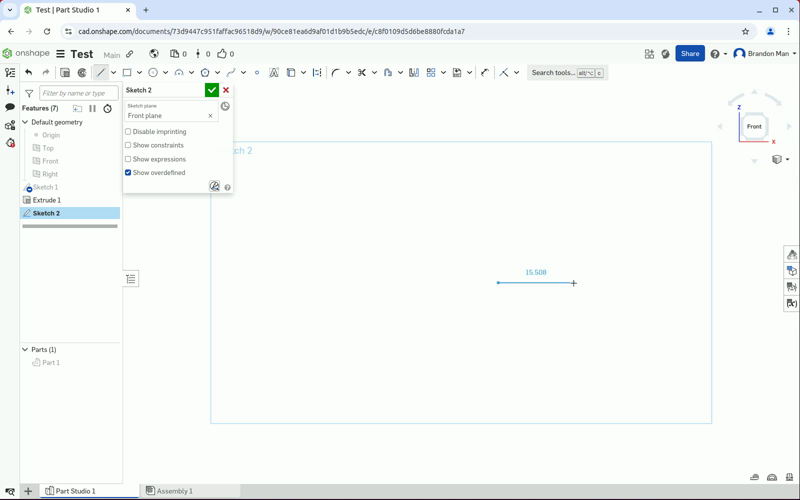
click(573, 282)
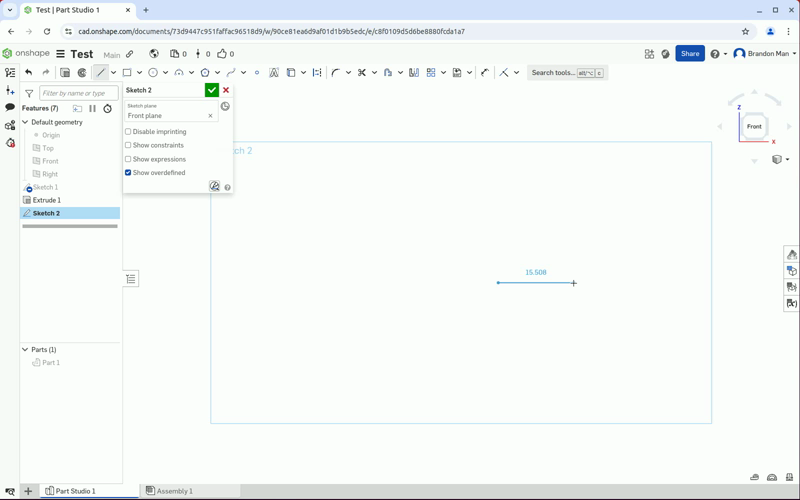
key_up(shift)
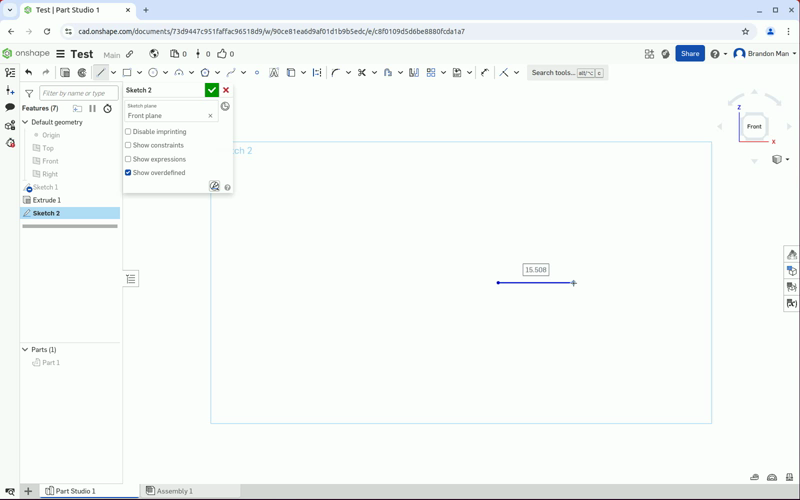
key_down(shift)
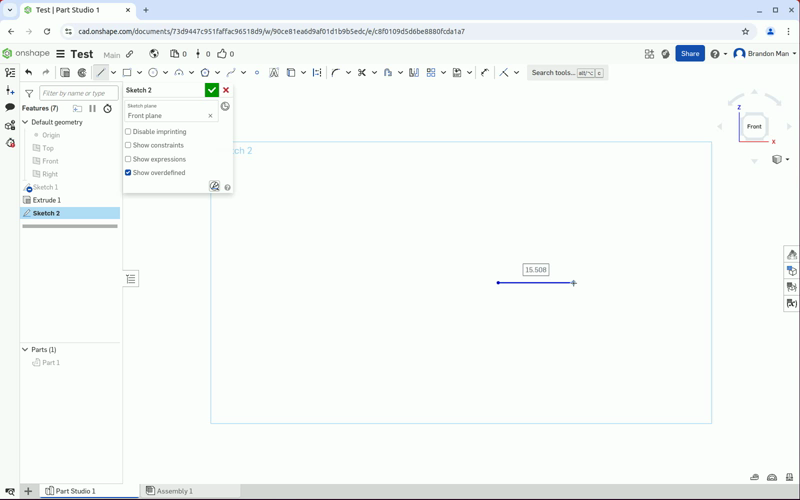
mouse_move(589, 282)
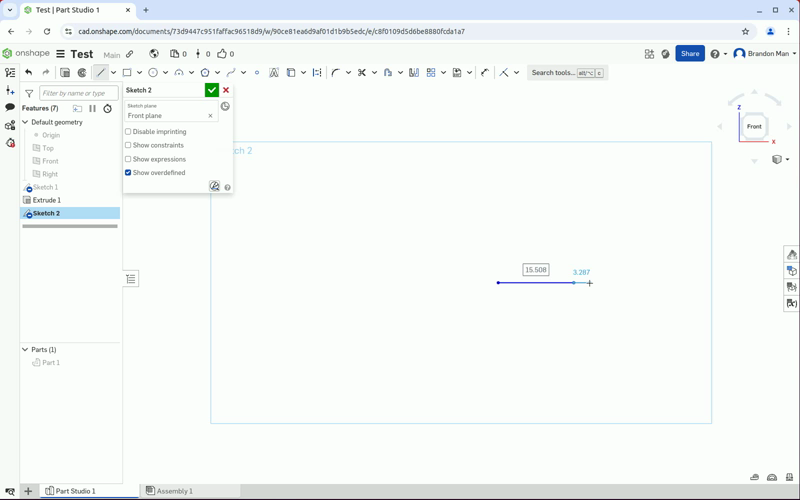
mouse_move(573, 244)
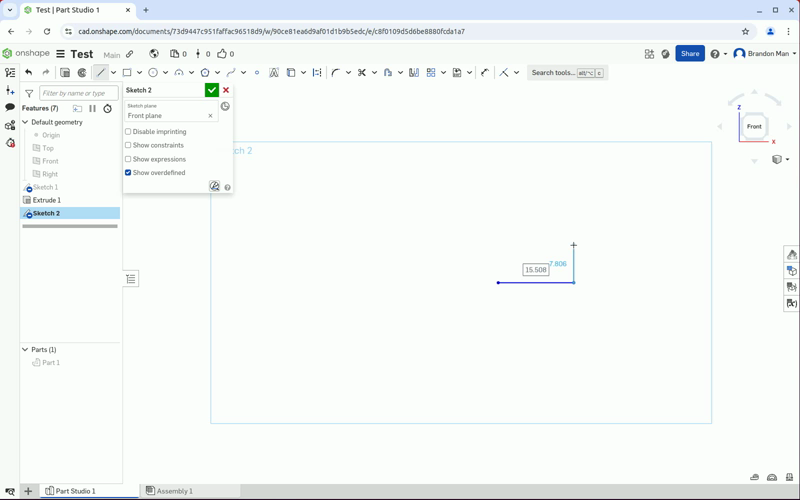
click(573, 244)
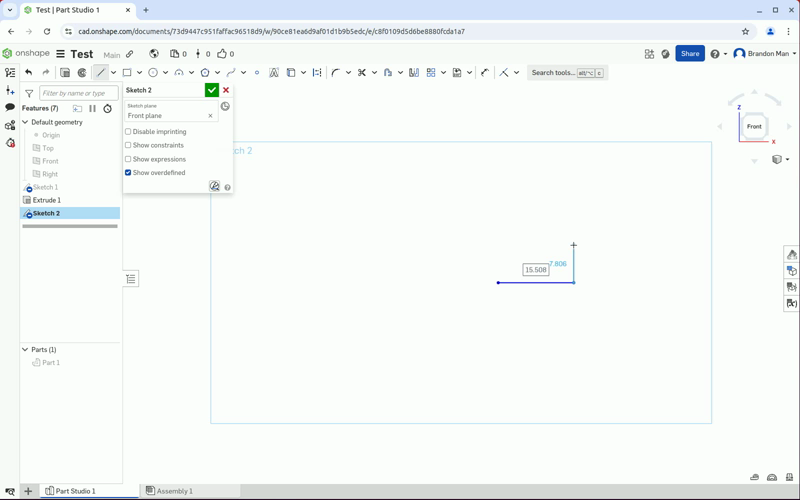
key_up(shift)
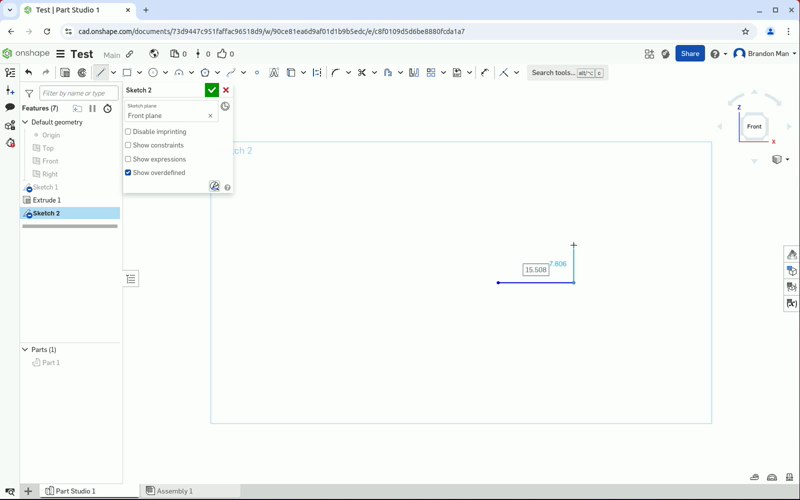
key_down(shift)
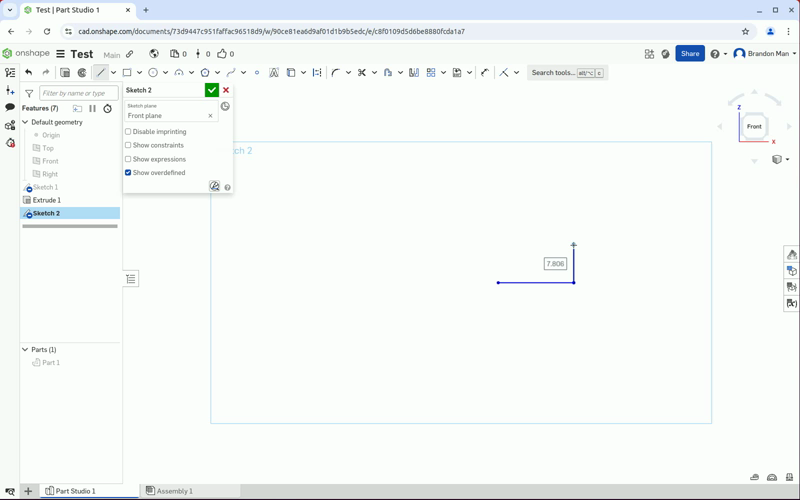
mouse_move(589, 244)
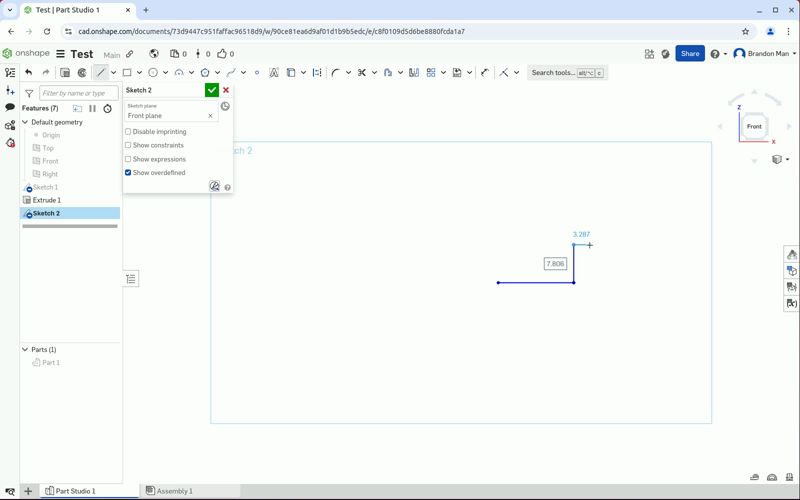
mouse_move(536, 244)
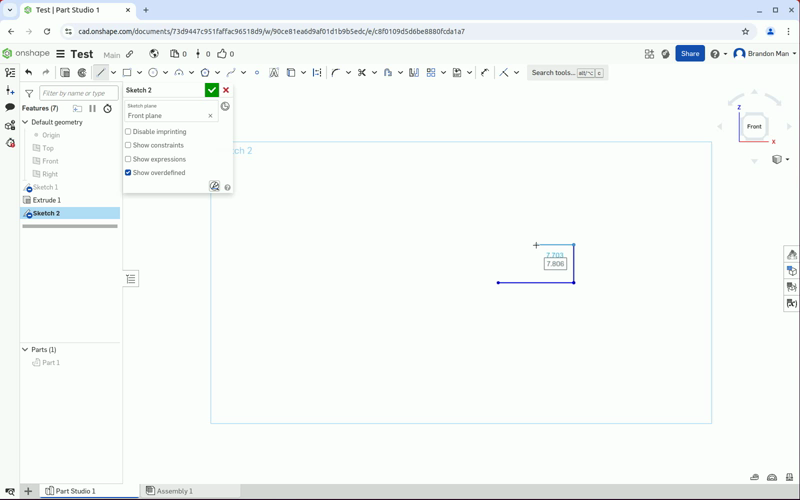
click(536, 244)
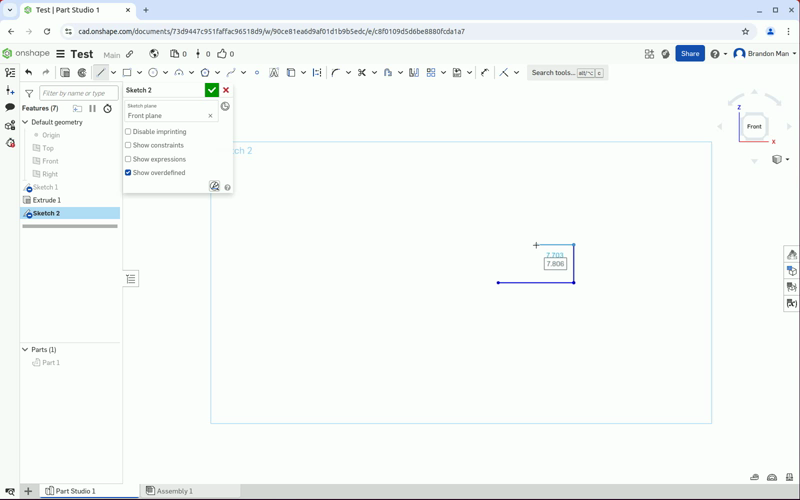
key_up(shift)
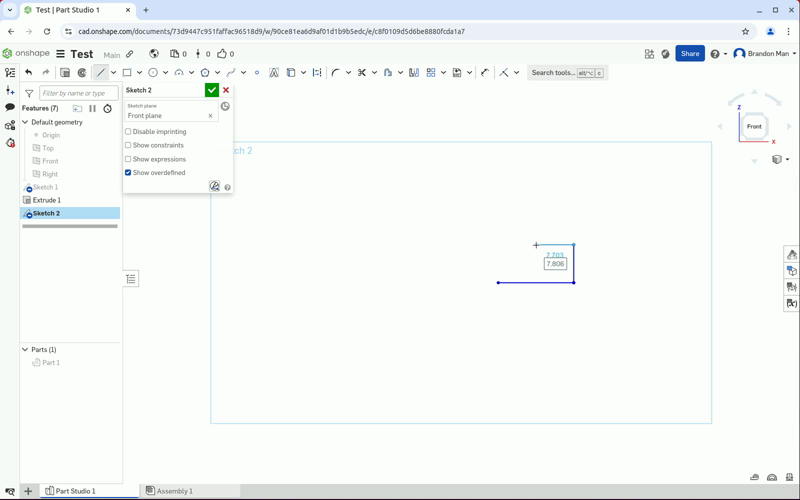
key_down(shift)
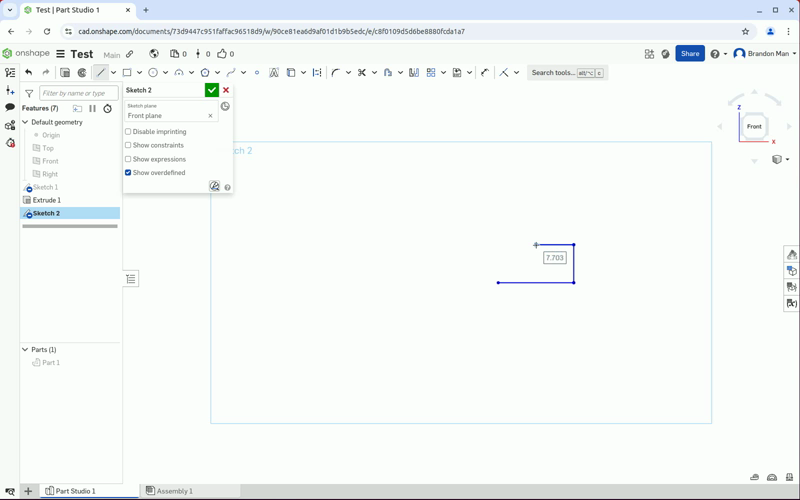
mouse_move(566, 244)
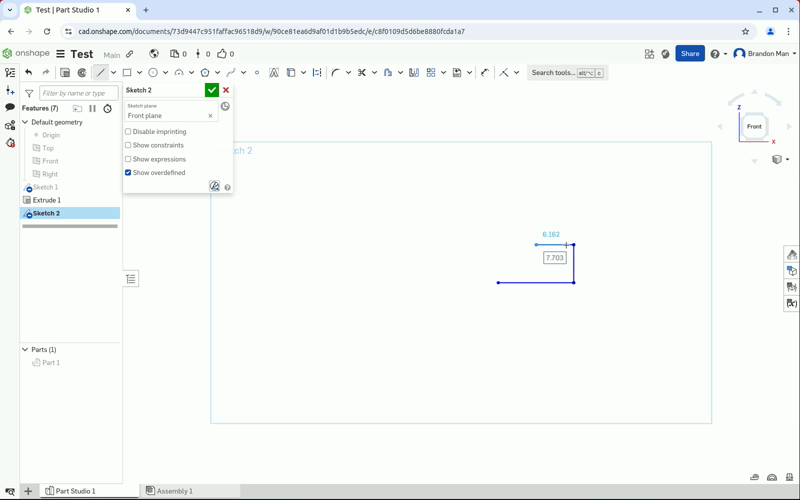
mouse_move(536, 207)
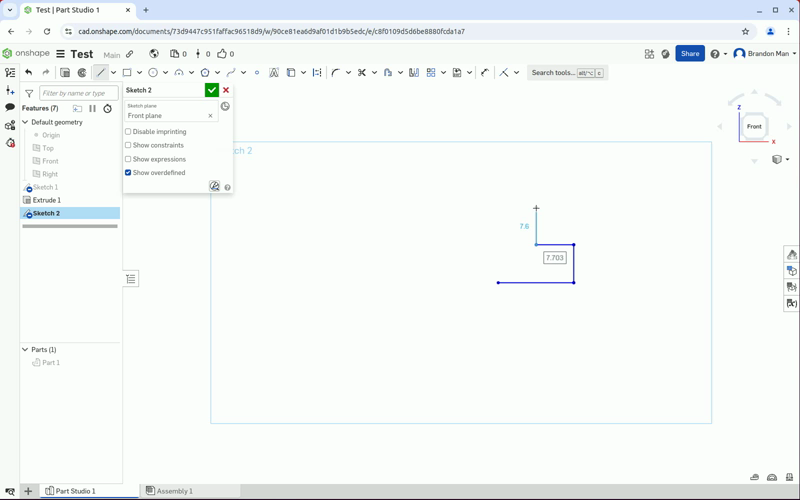
click(536, 207)
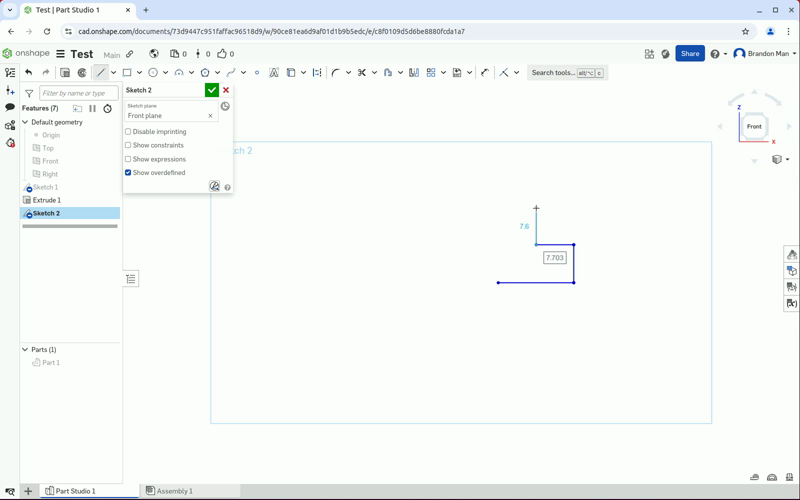
key_up(shift)
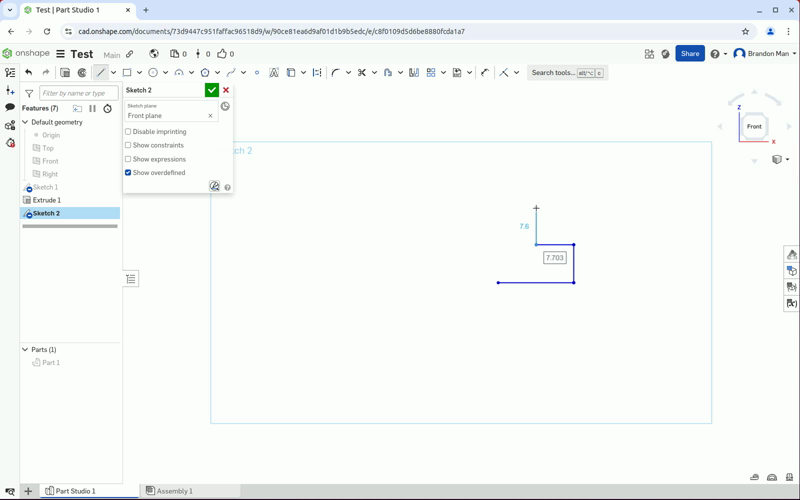
key_down(shift)
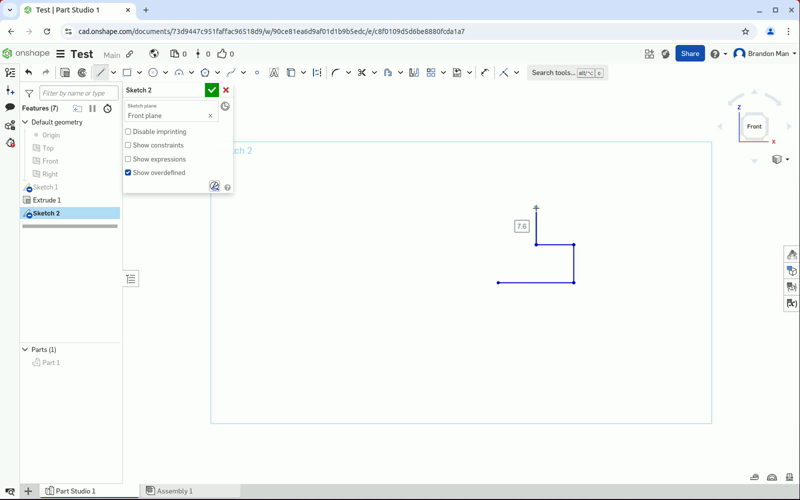
mouse_move(566, 207)
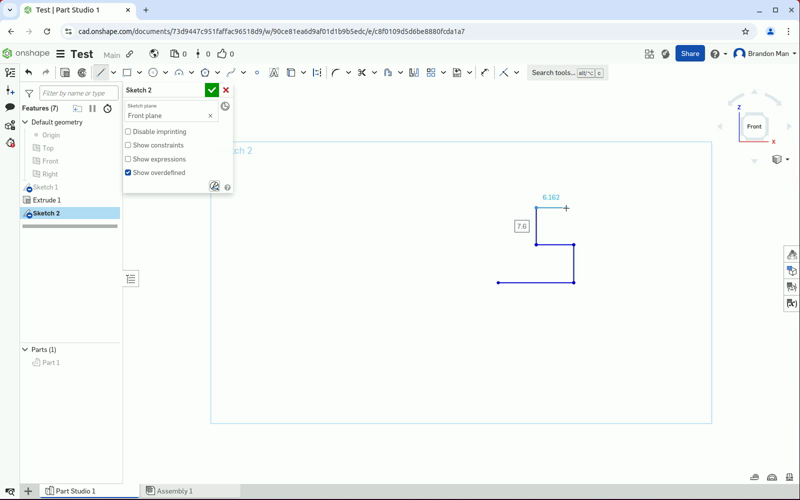
mouse_move(498, 207)
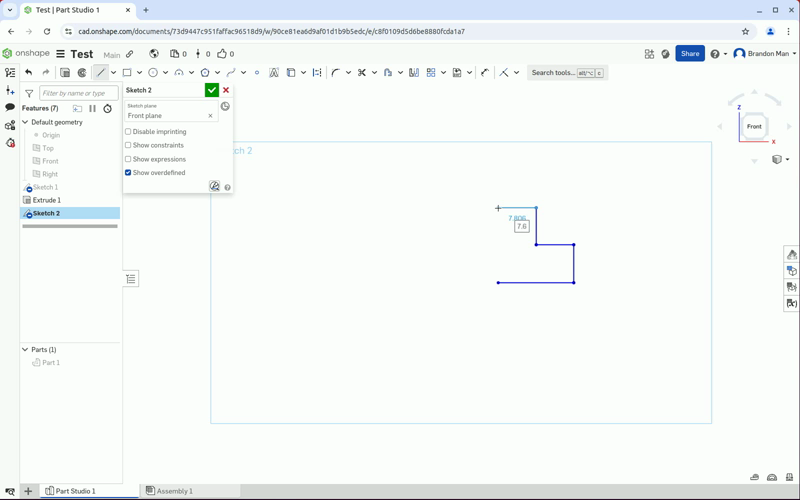
click(498, 207)
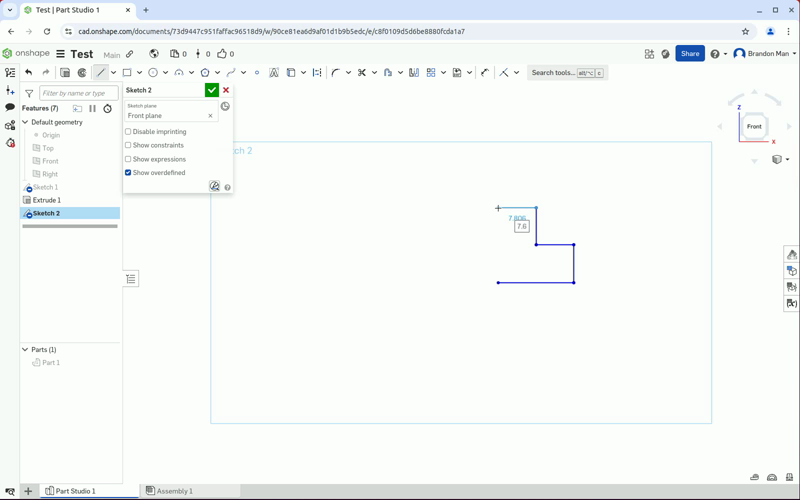
key_up(shift)
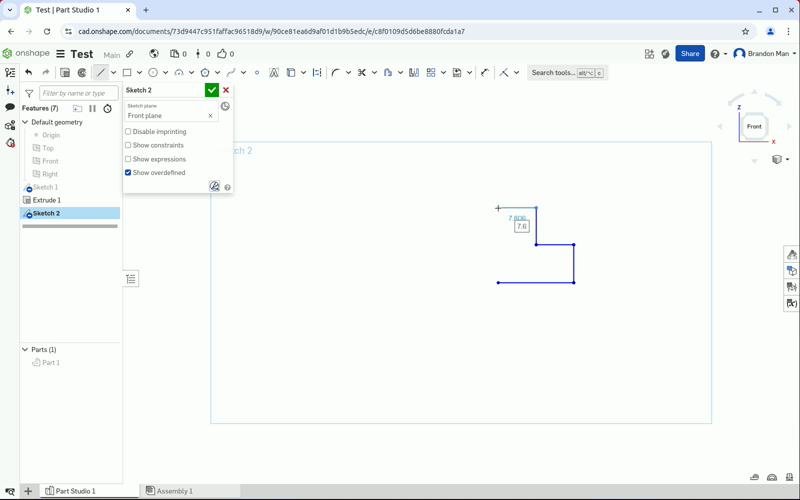
key_down(shift)
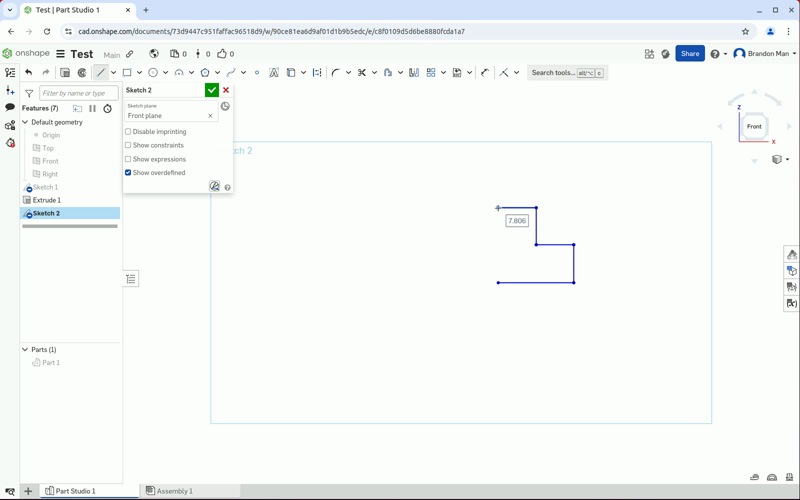
mouse_move(498, 282)
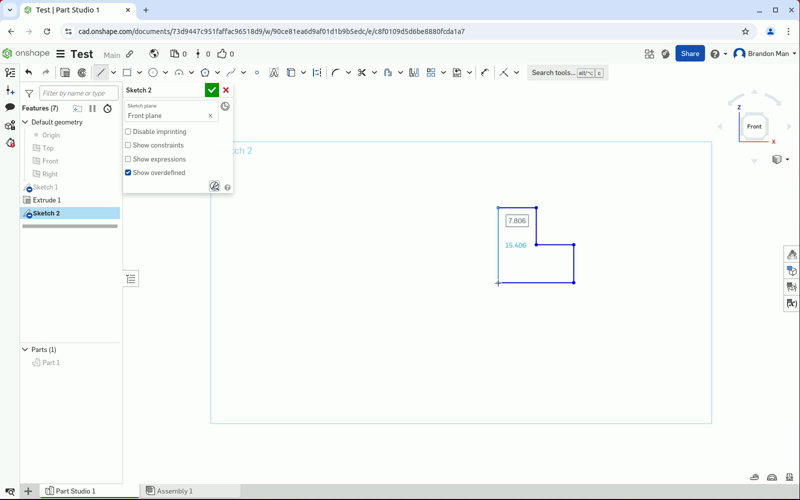
key_up(shift)
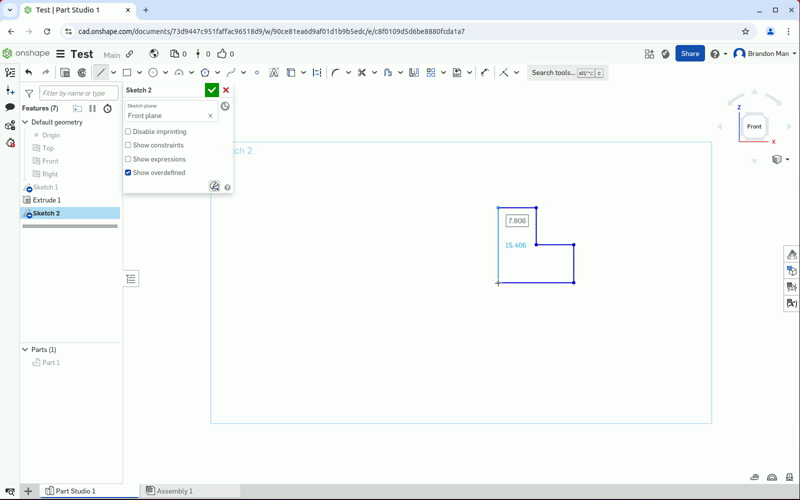
click(498, 282)
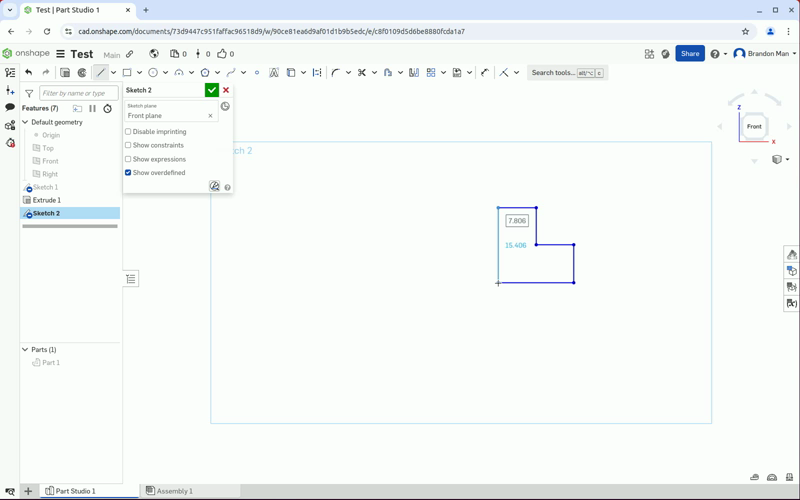
key(esc)
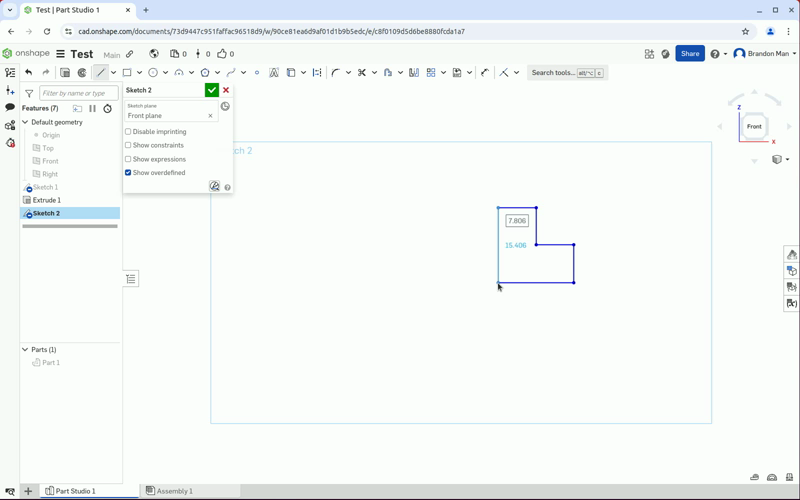
mouse_move(567, 266)
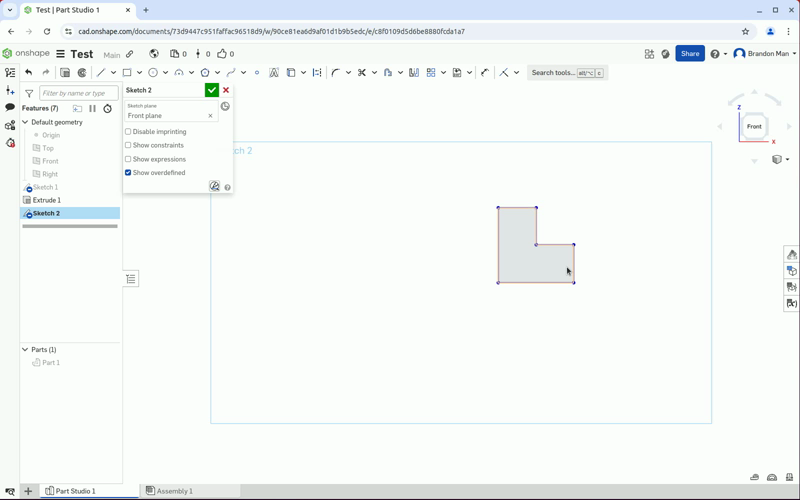
click(567, 266)
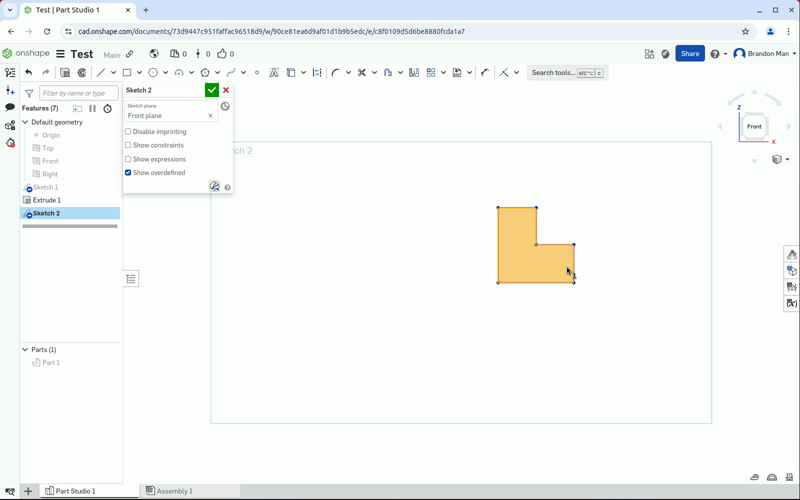
mouse_move(73, 352)
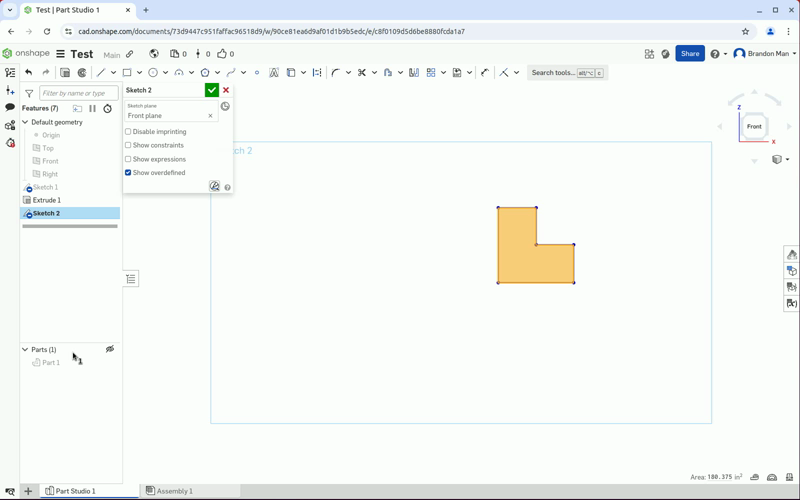
key(shift+y)
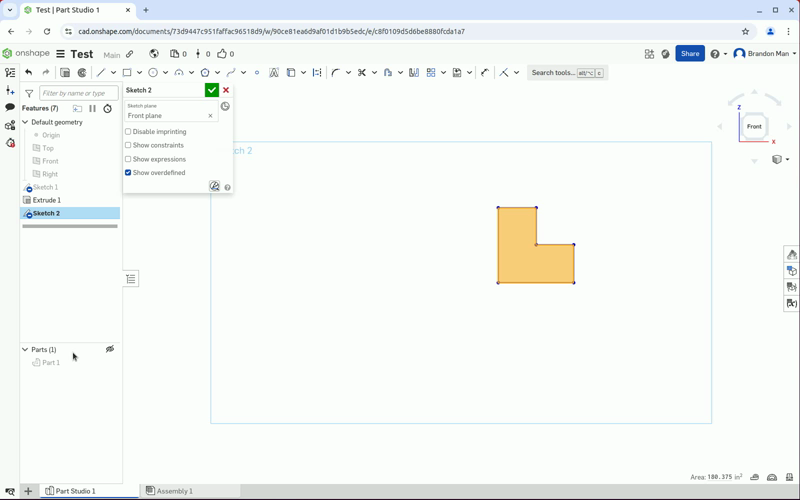
key(shift+e)
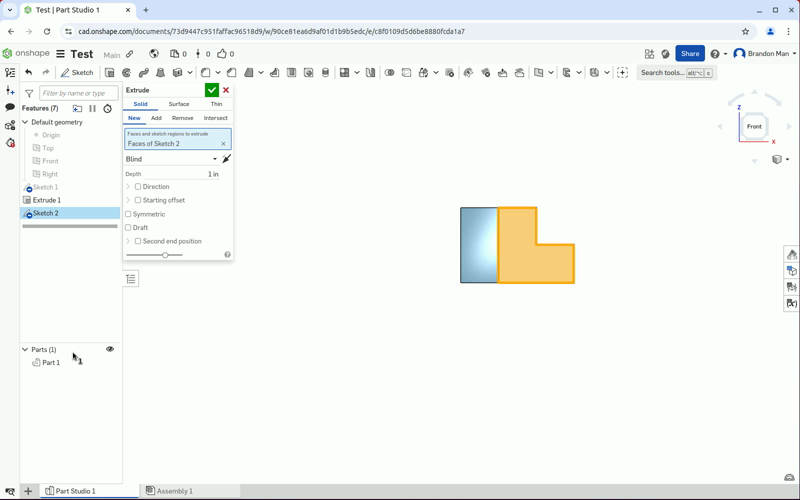
mouse_move(143, 106)
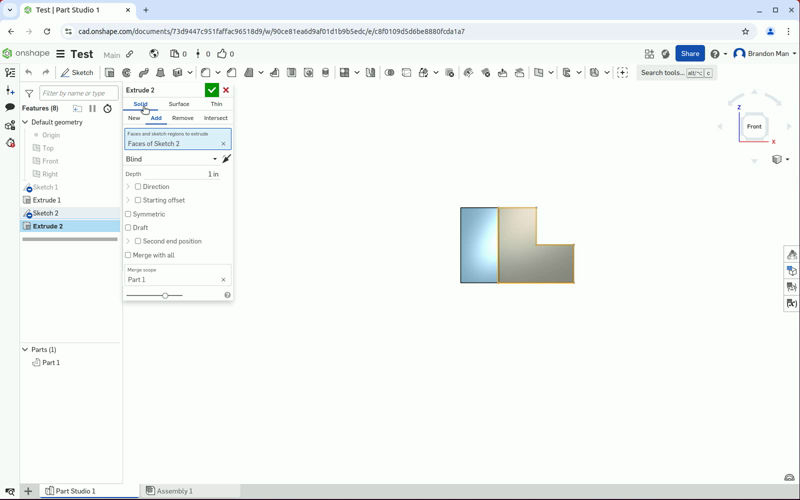
click(143, 106)
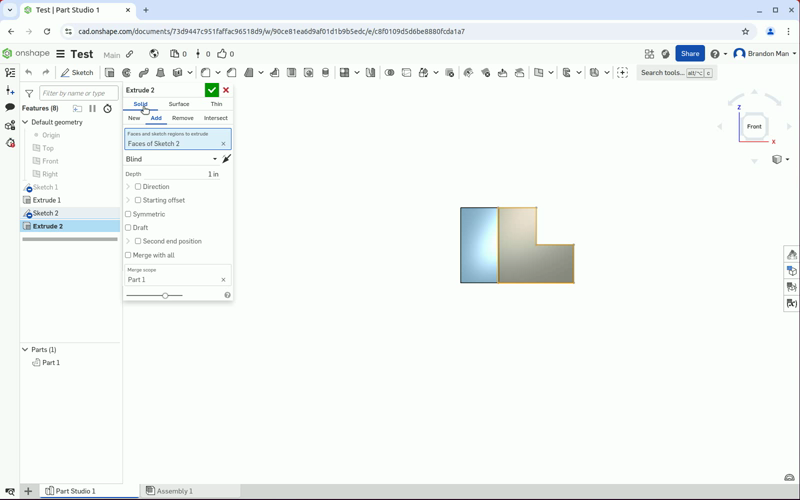
mouse_move(137, 120)
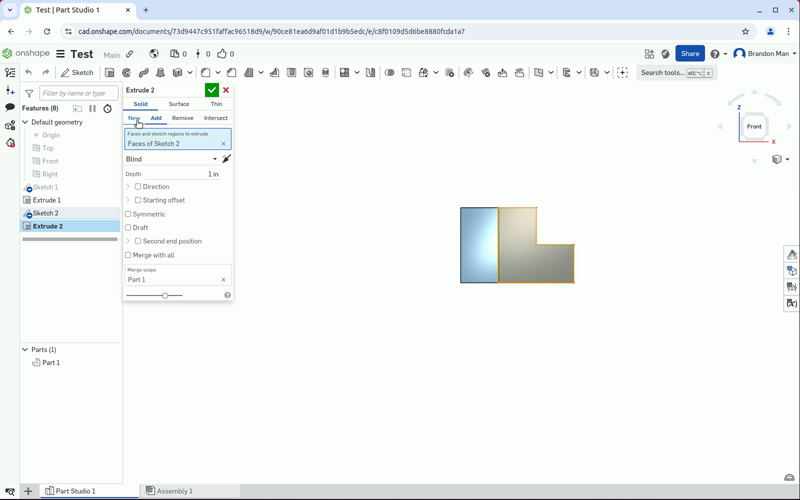
click(137, 120)
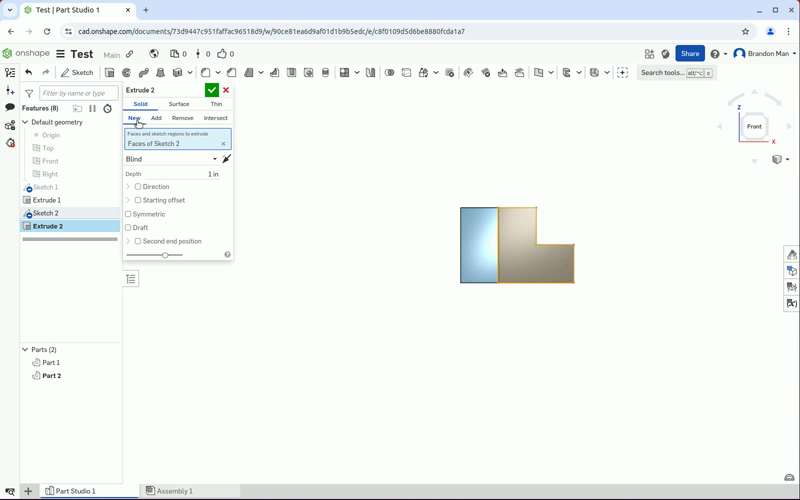
key(tab, 4)
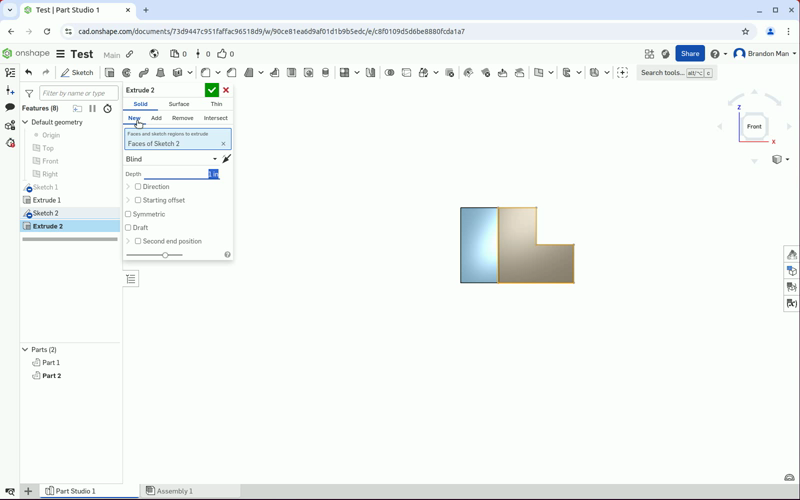
text(-15.406)
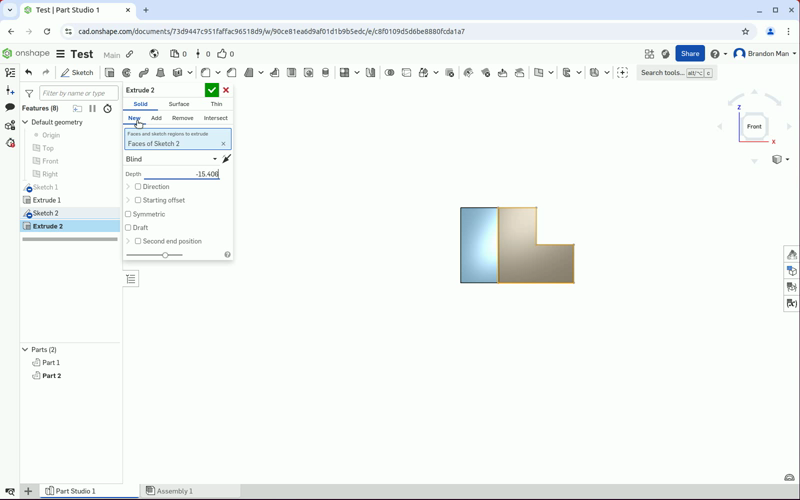
key(tab, 3)
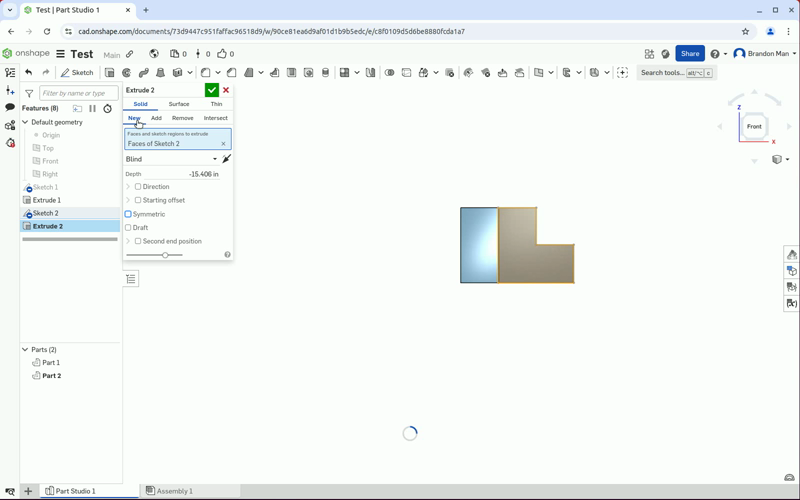
key(space)
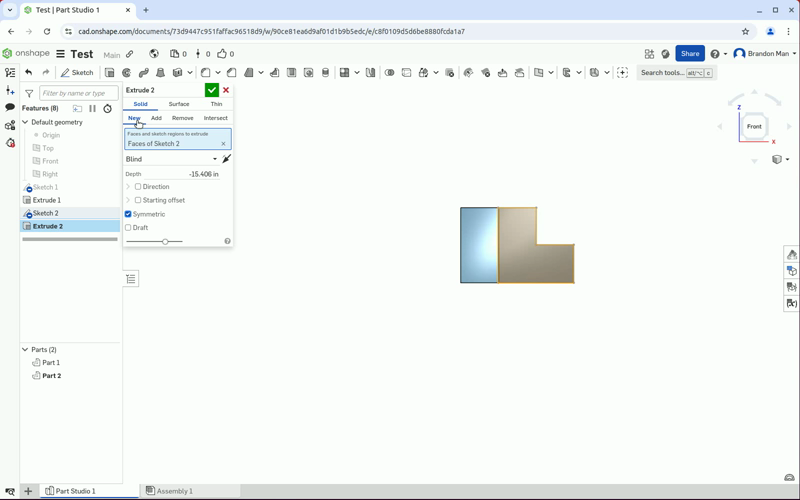
key(enter)
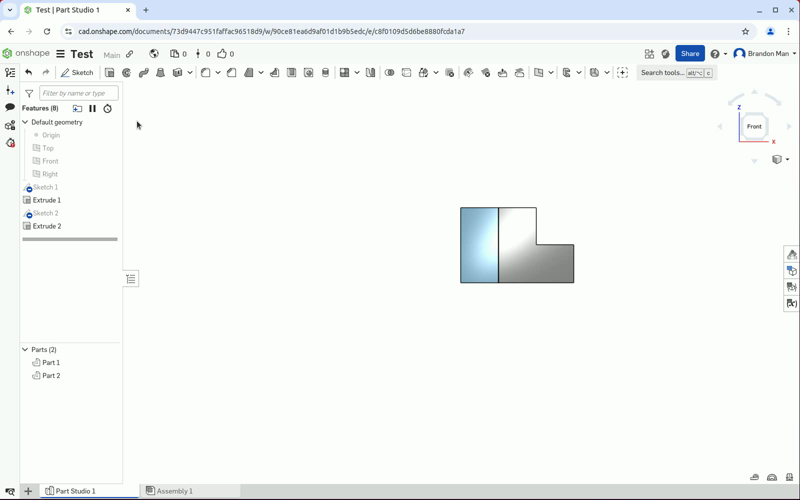
key(shift+h)
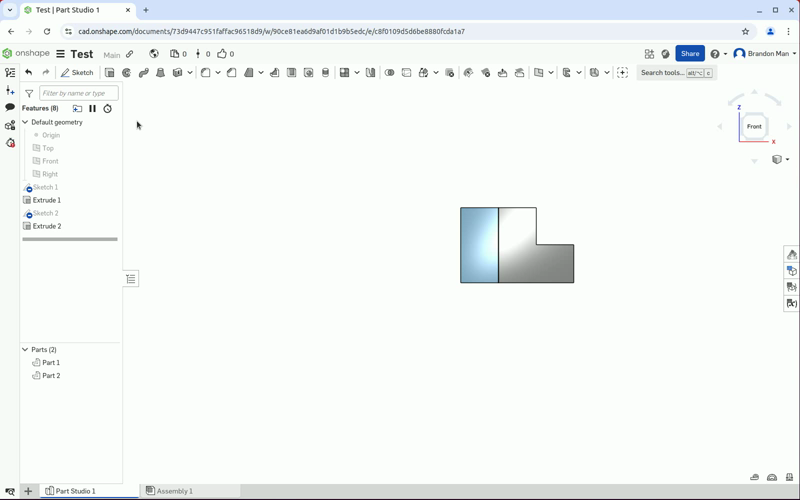
key(shift+h)
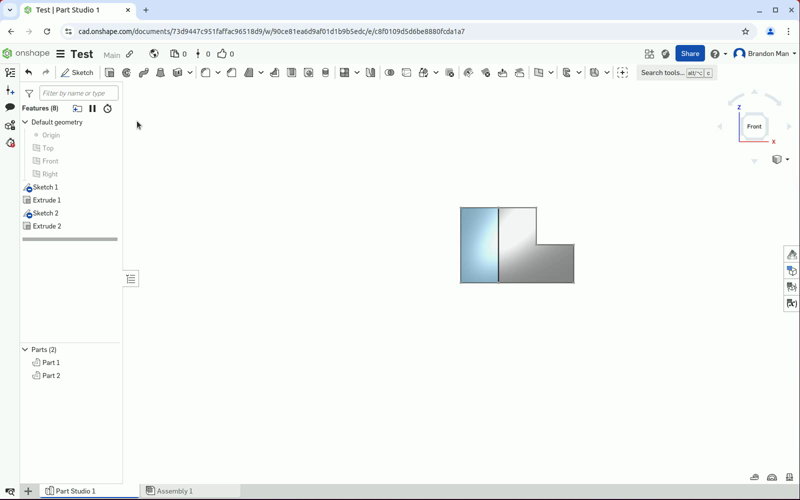
key(shift+7)
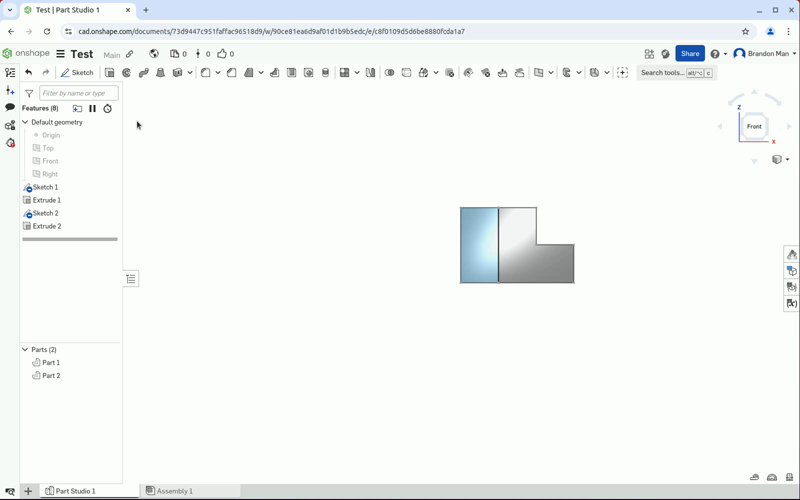
key(left, 2)
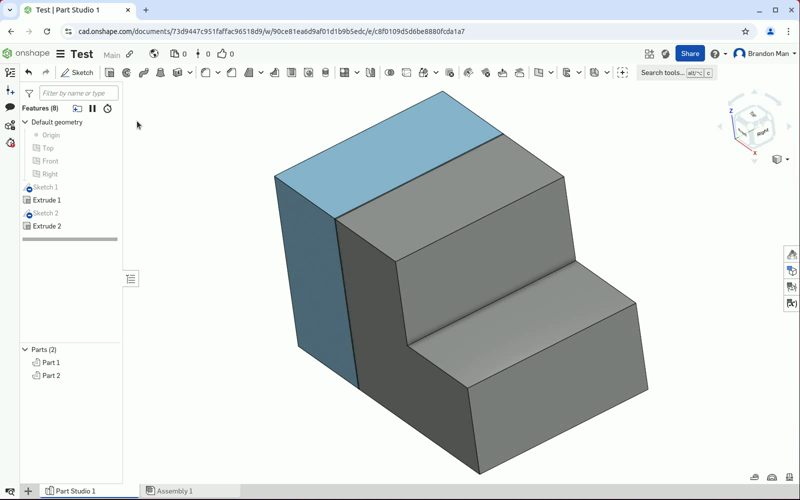
key(down, 2)
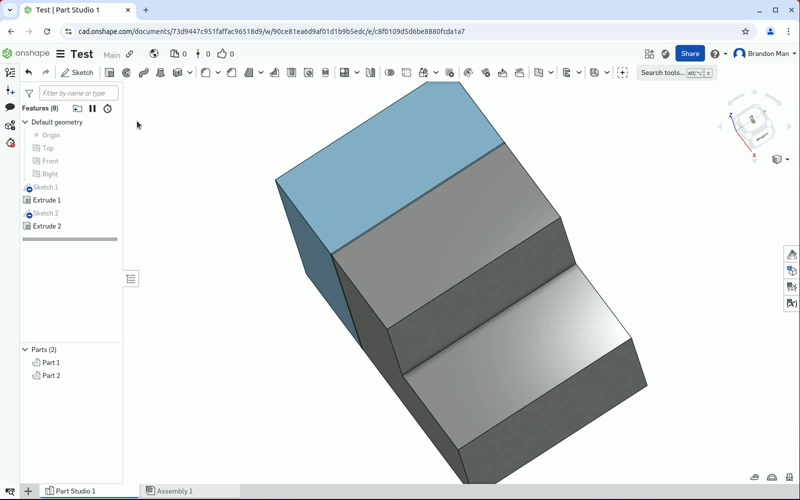
key(up, 2)
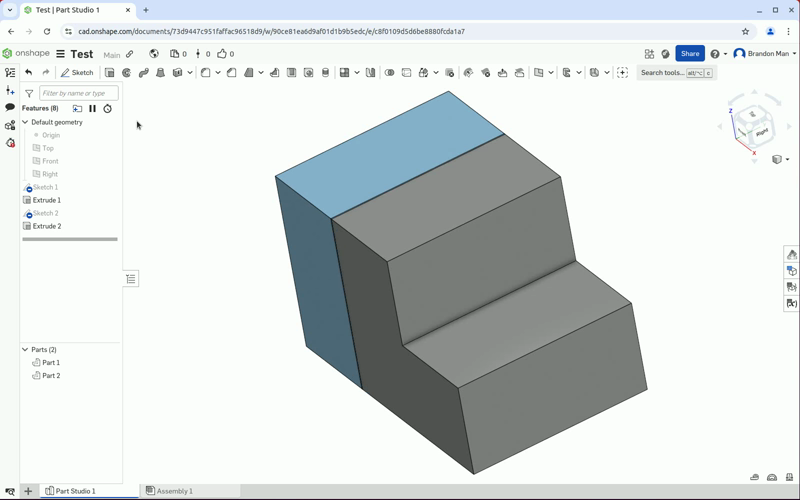
key(right, 2)
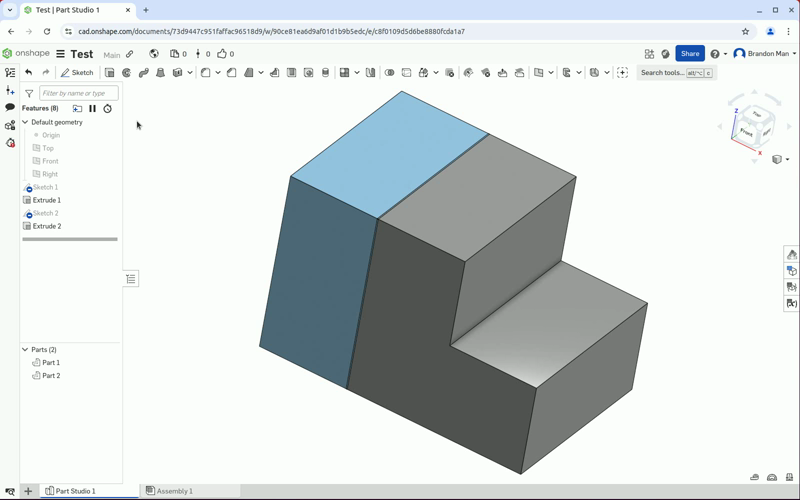
mouse_move(73, 189)
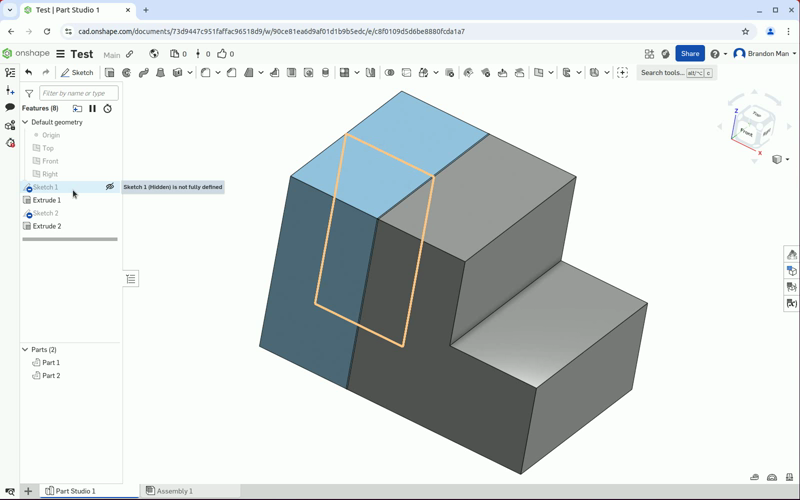
click(73, 189)